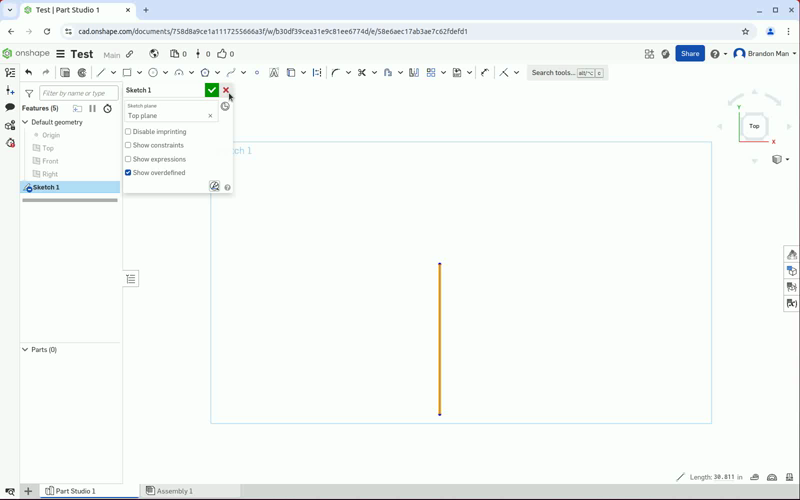
key(shift+h)
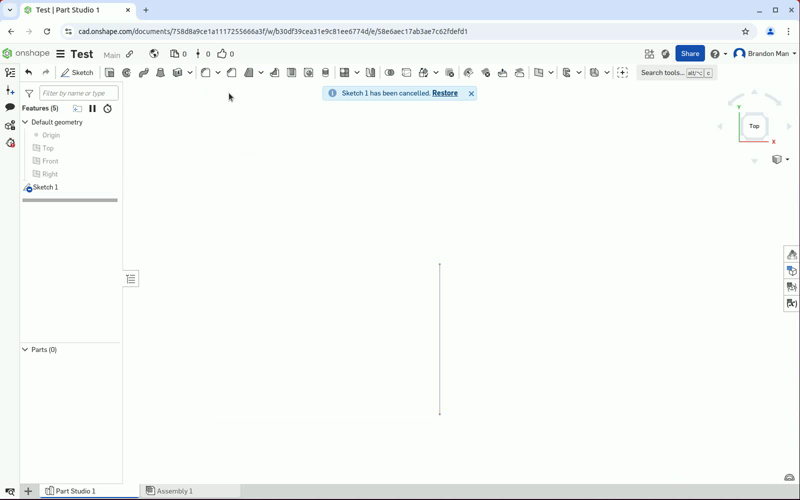
key(shift+s)
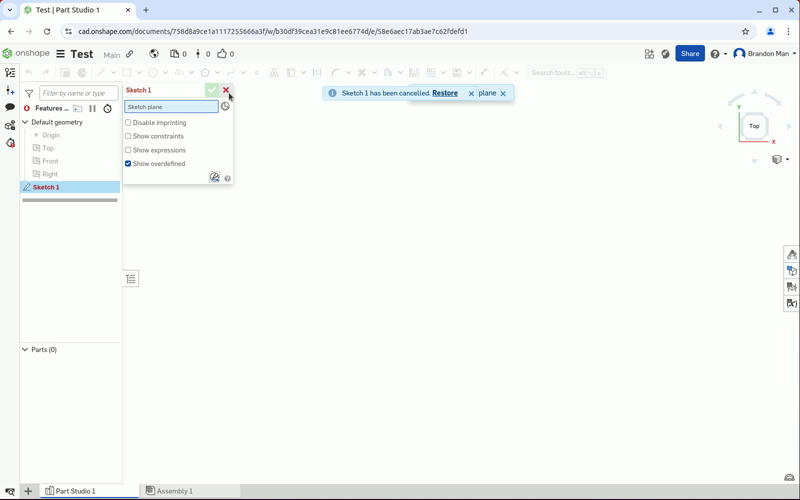
mouse_move(73, 150)
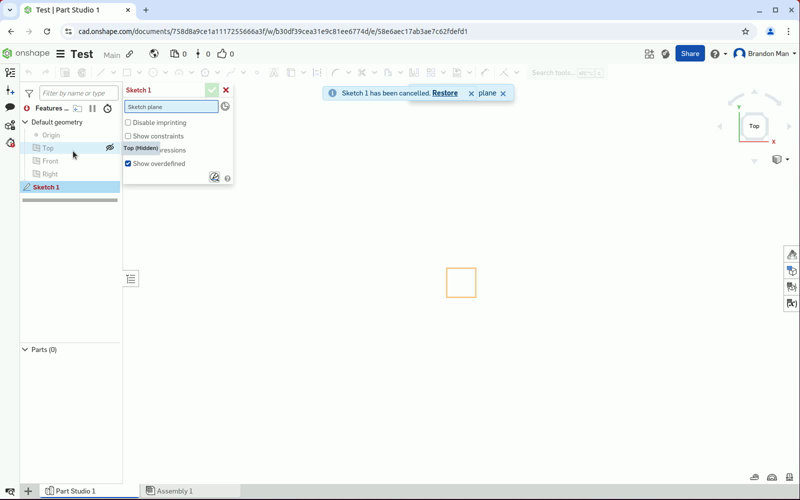
click(73, 150)
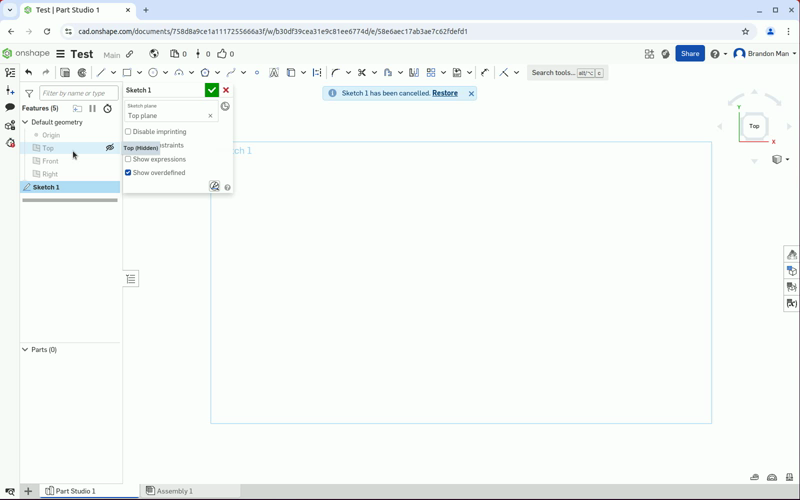
mouse_move(73, 352)
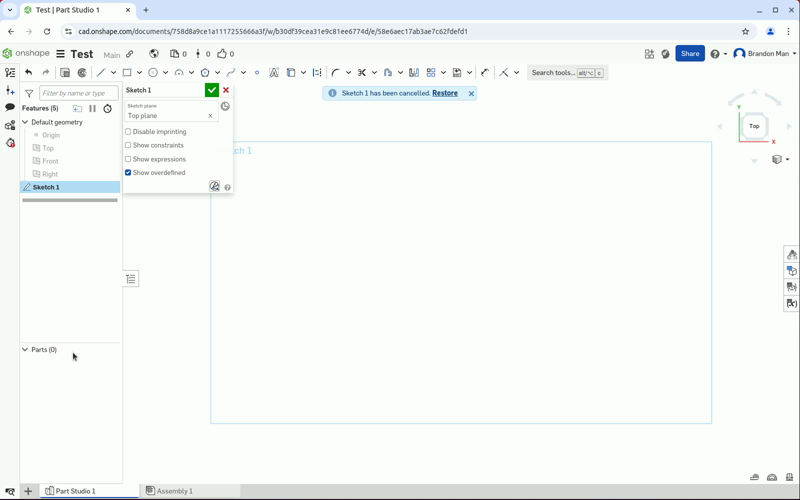
key(y)
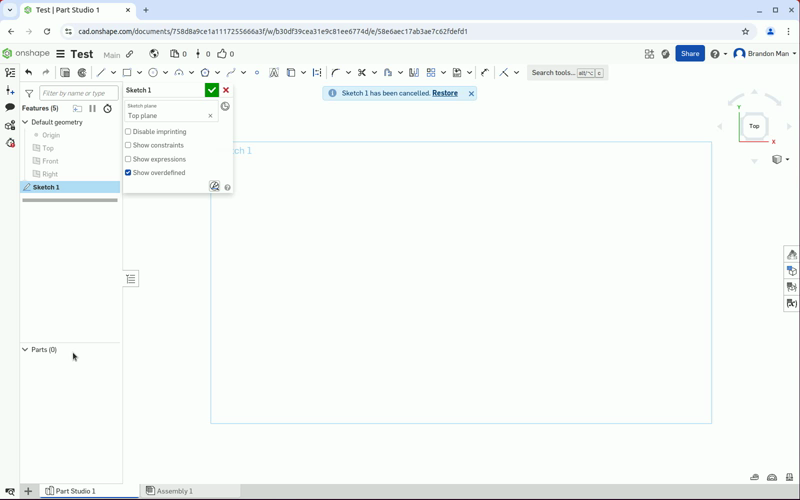
key(l)
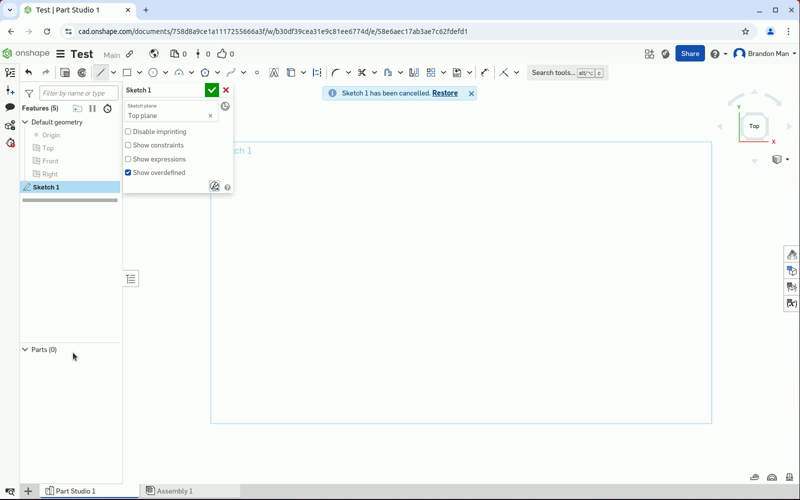
key_down(shift)
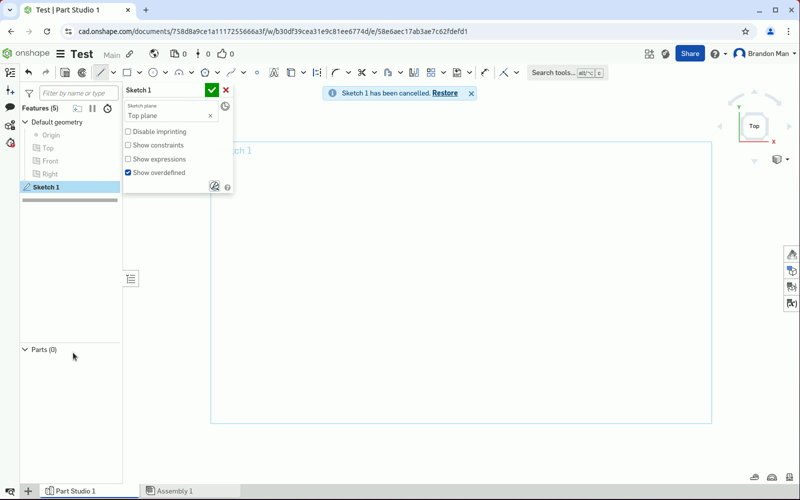
mouse_move(348, 357)
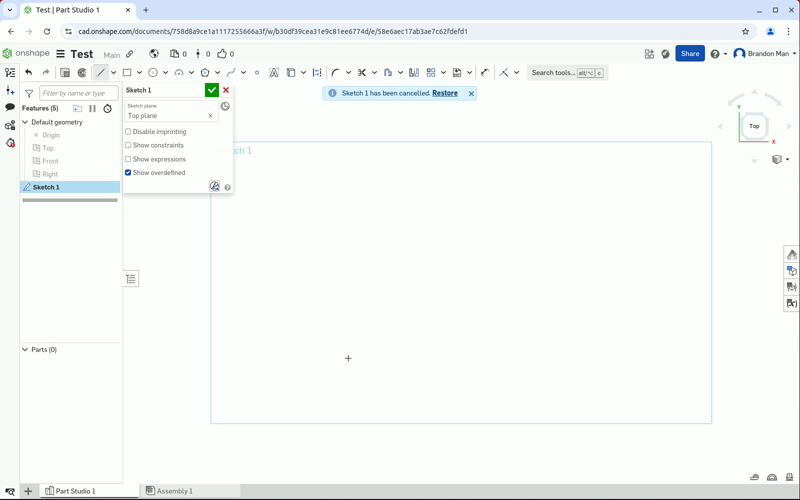
click(348, 357)
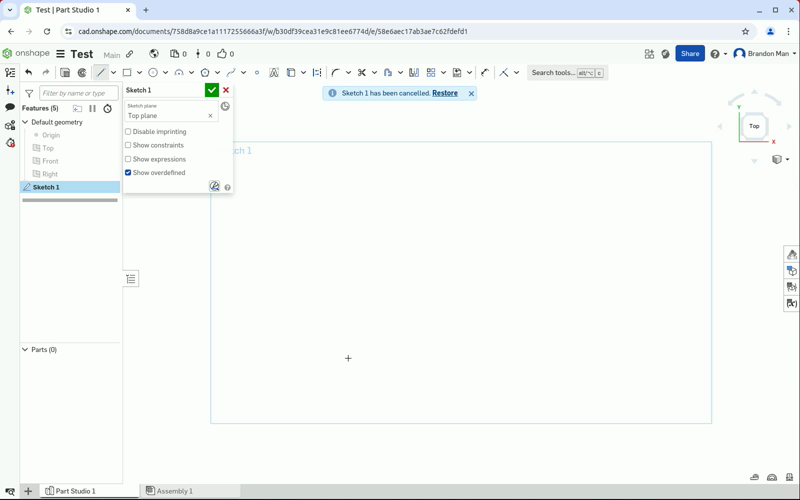
key_up(shift)
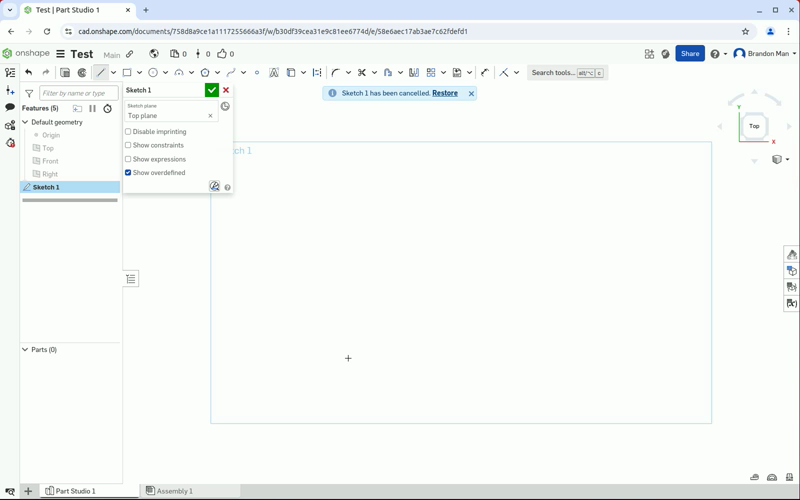
key_down(shift)
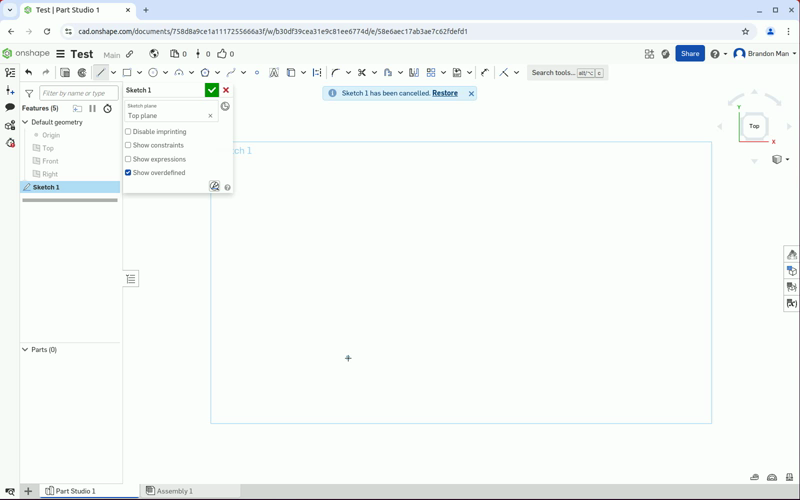
mouse_move(569, 357)
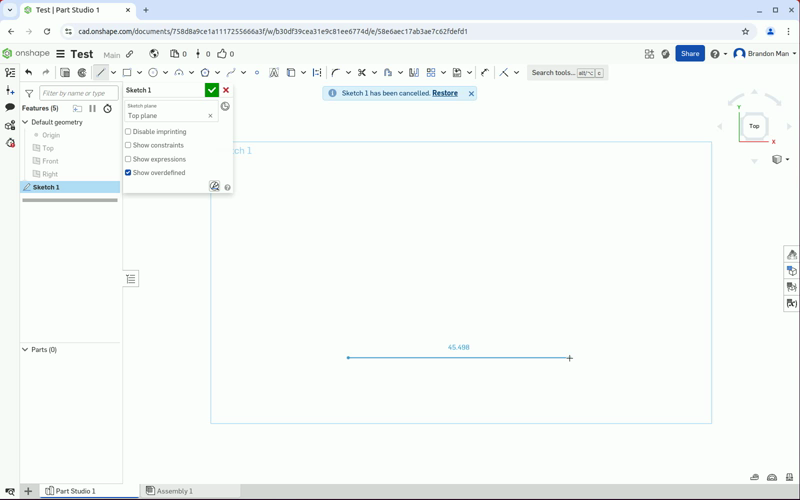
click(569, 357)
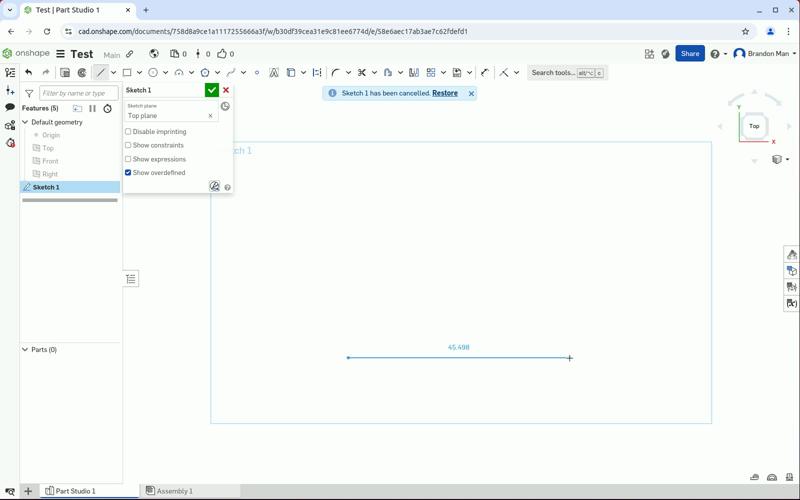
key_up(shift)
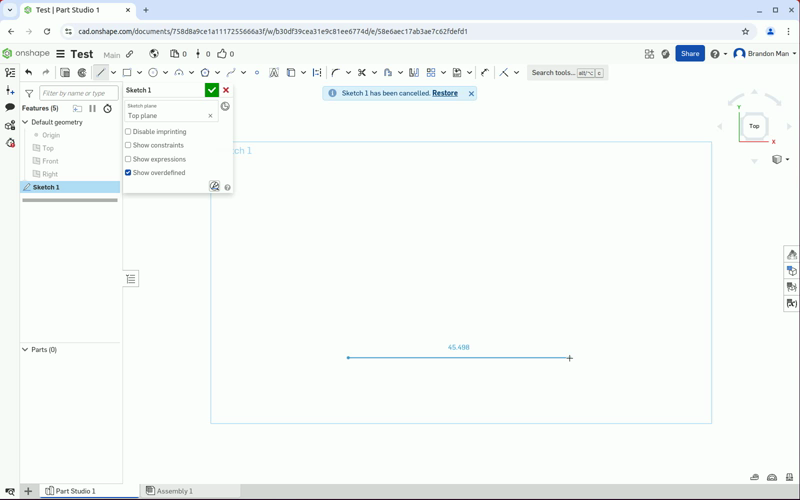
key_down(shift)
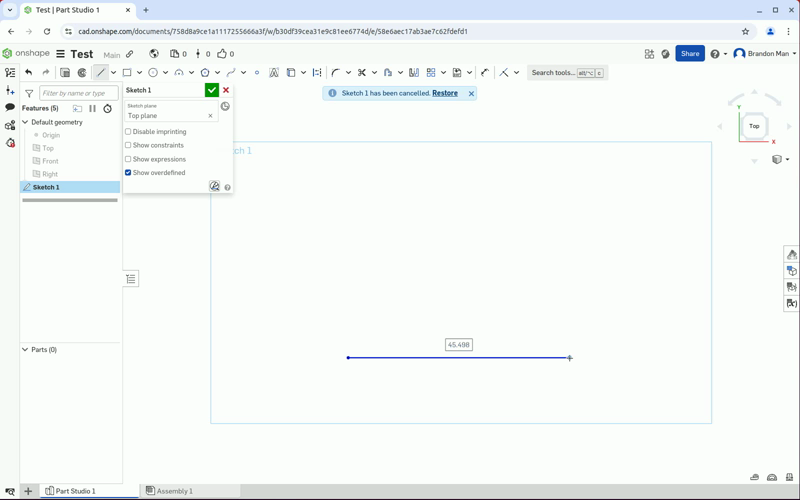
mouse_move(569, 201)
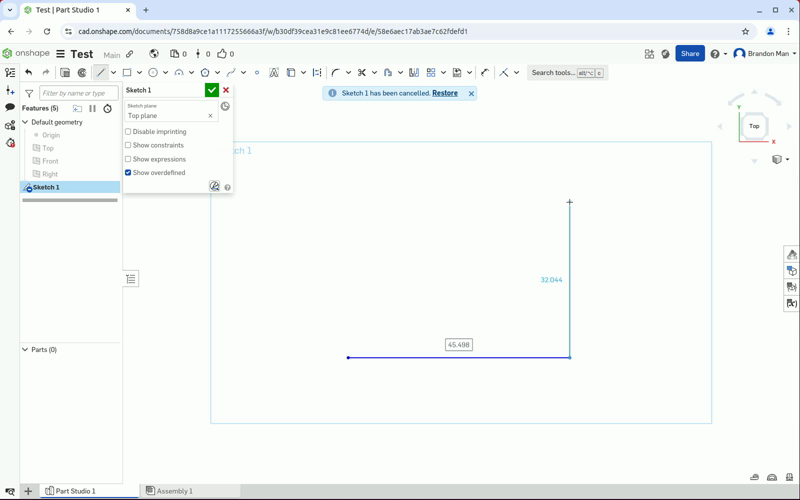
click(569, 201)
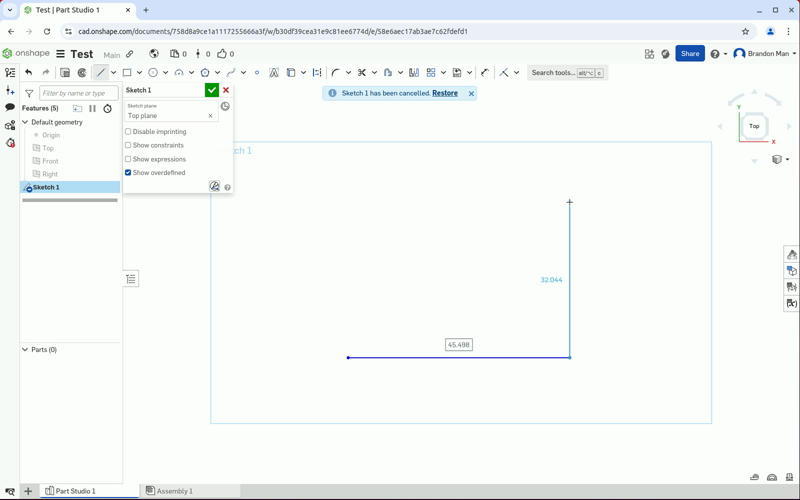
key_up(shift)
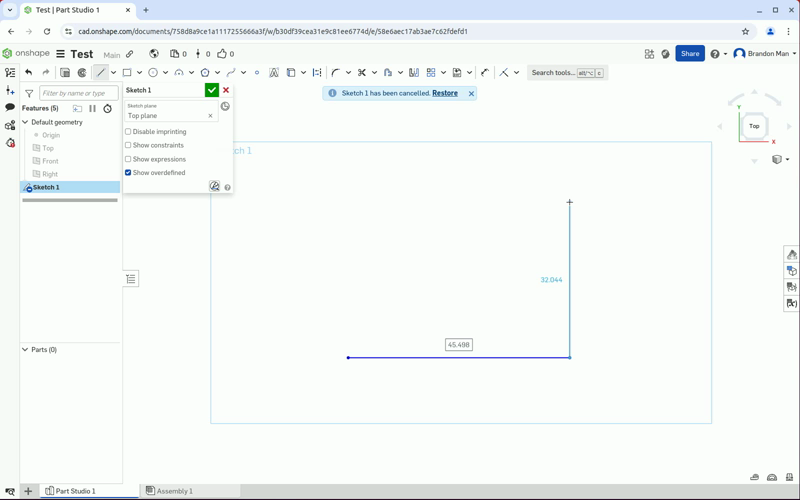
key_down(shift)
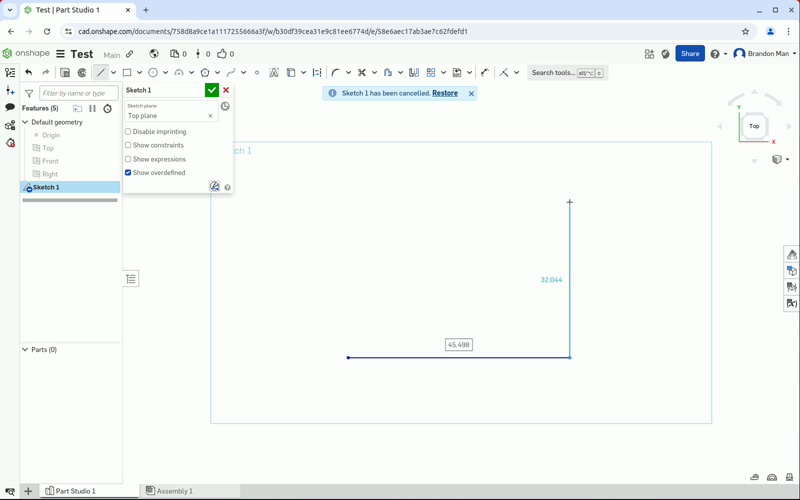
mouse_move(348, 201)
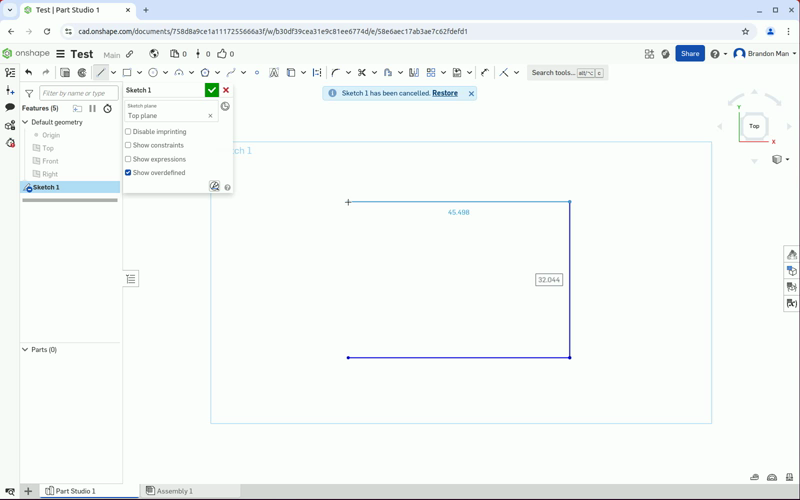
click(348, 201)
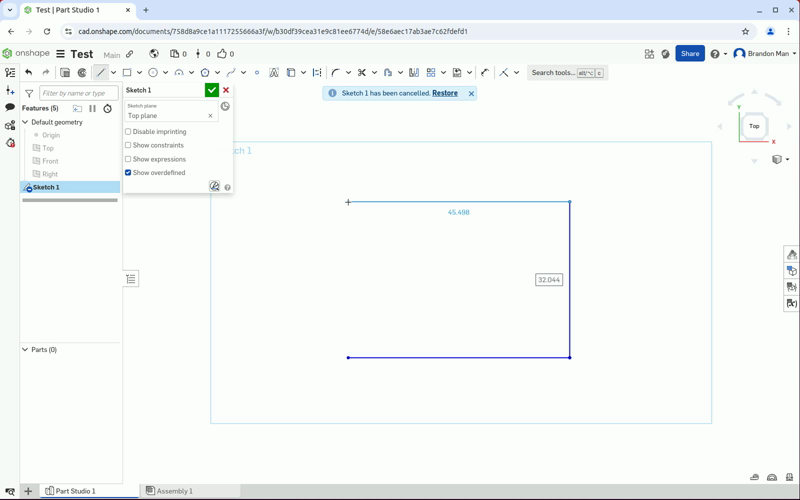
key_up(shift)
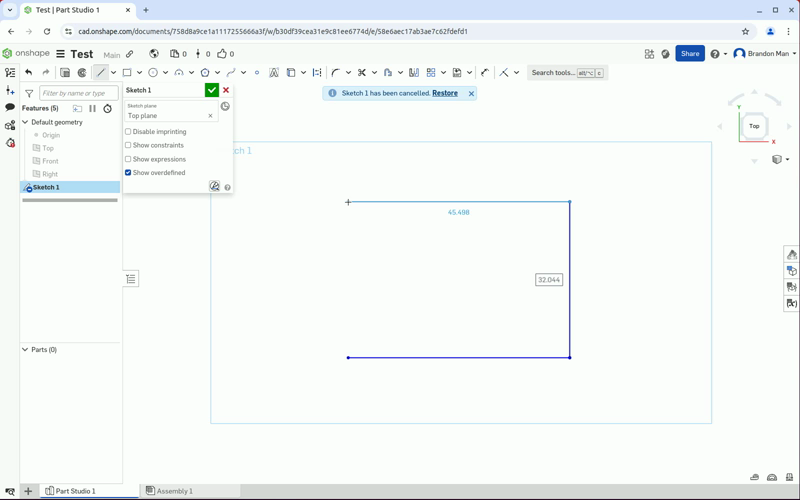
key_down(shift)
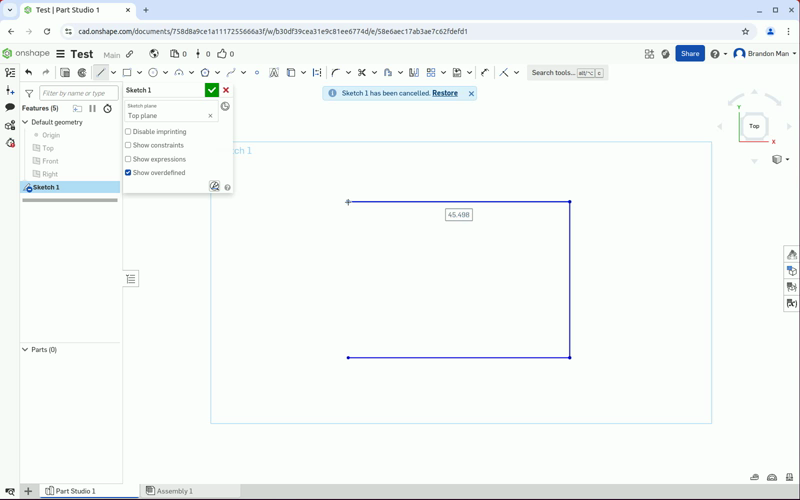
mouse_move(348, 357)
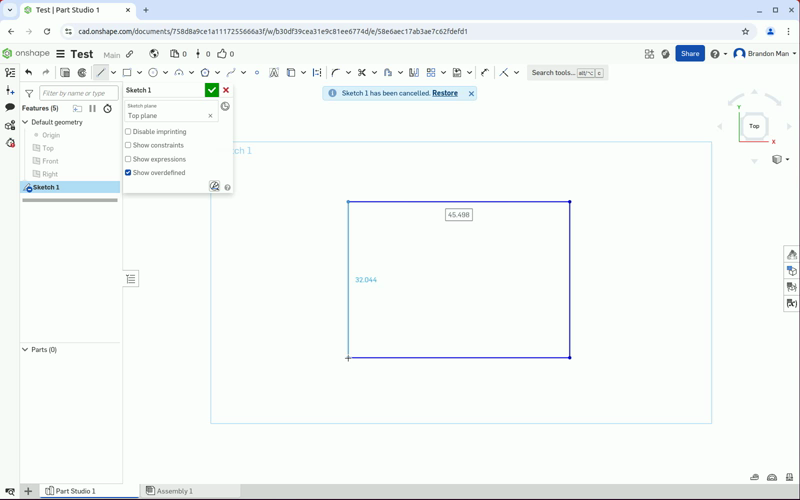
key_up(shift)
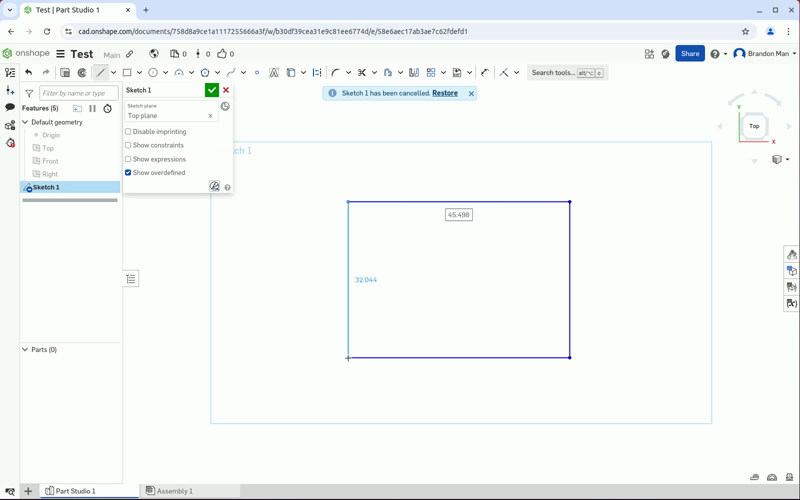
click(348, 357)
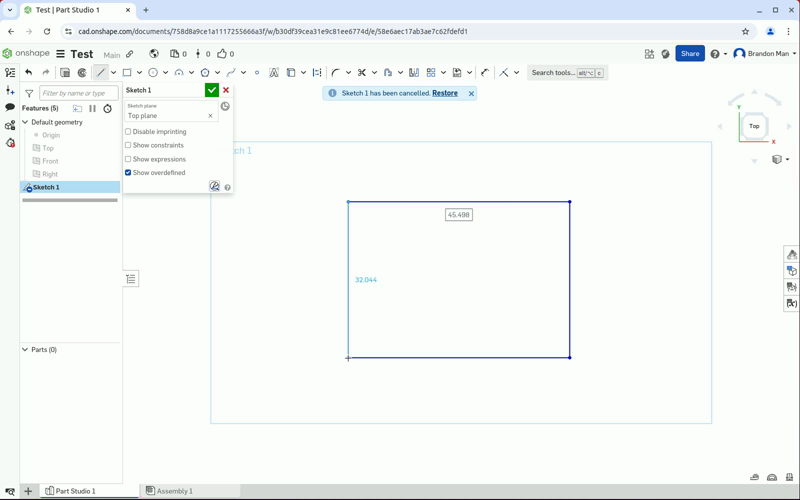
key(esc)
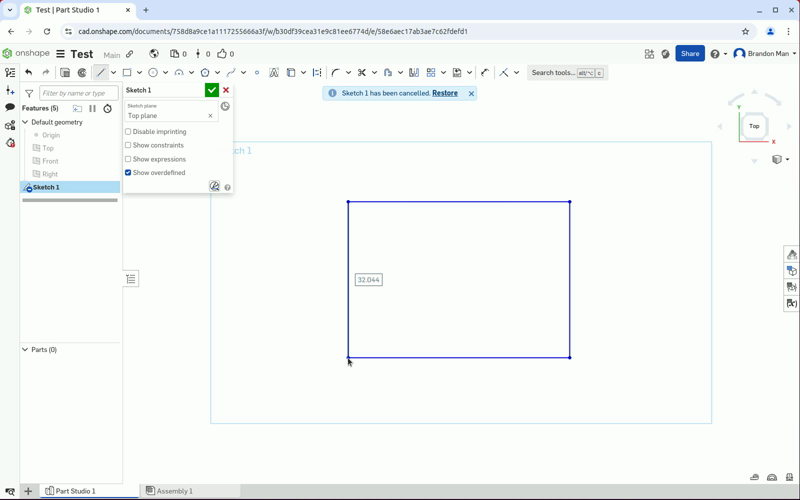
mouse_move(510, 325)
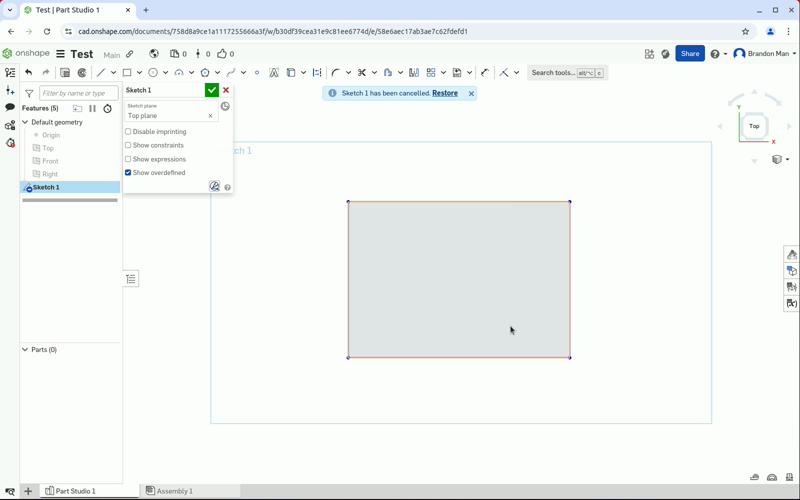
click(510, 325)
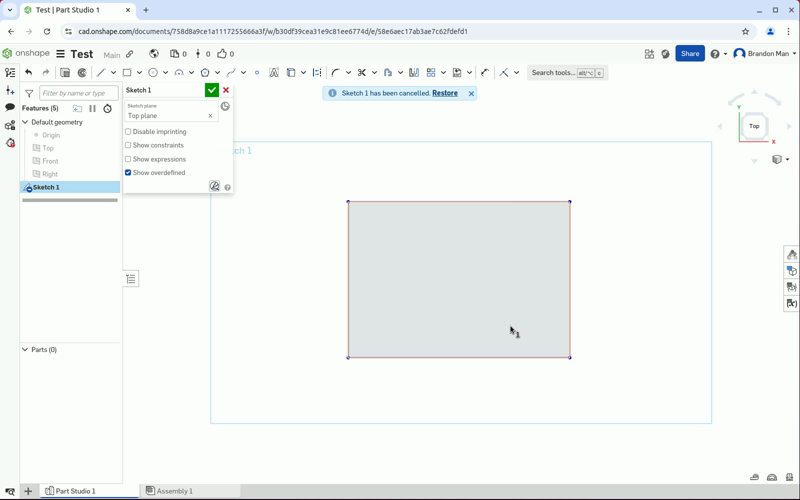
mouse_move(73, 352)
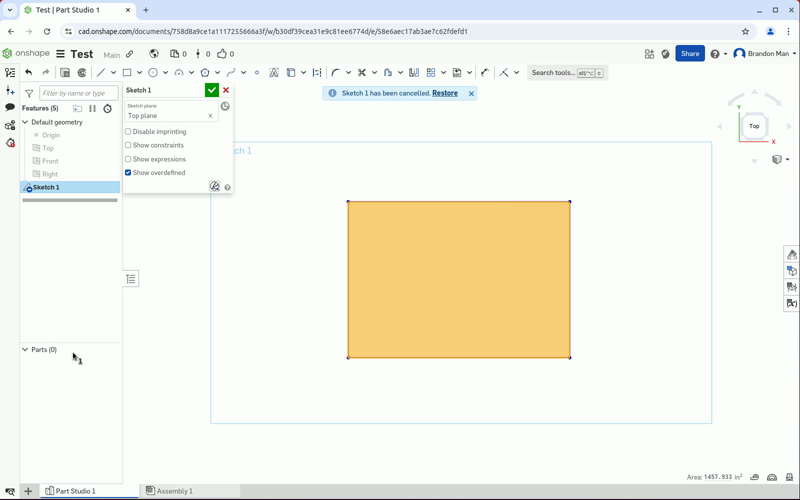
key(shift+y)
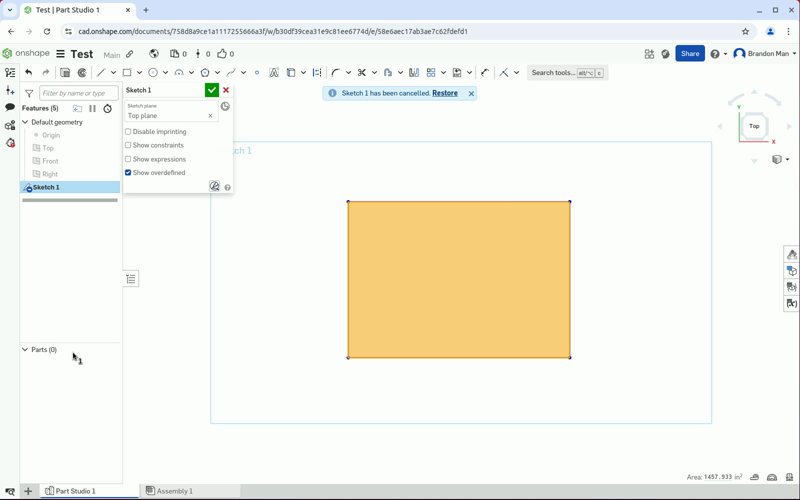
key(shift+e)
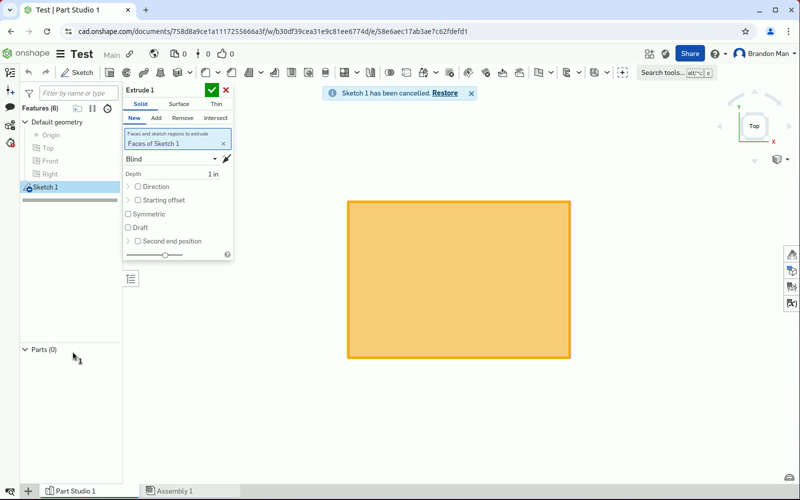
mouse_move(143, 106)
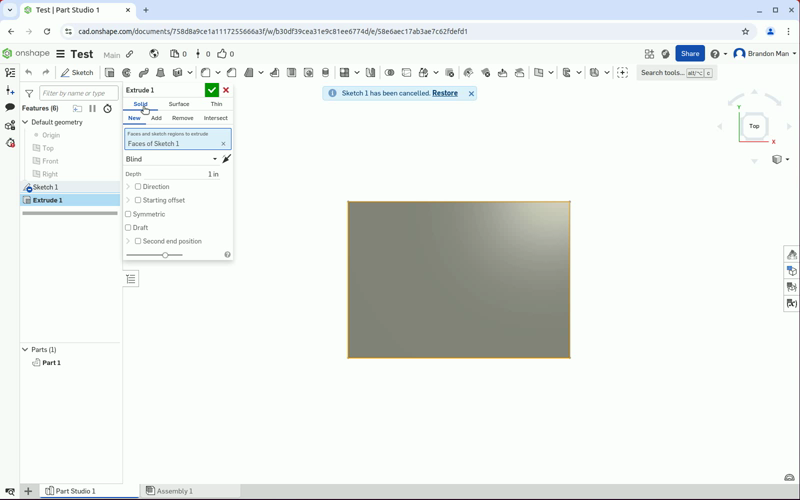
click(143, 106)
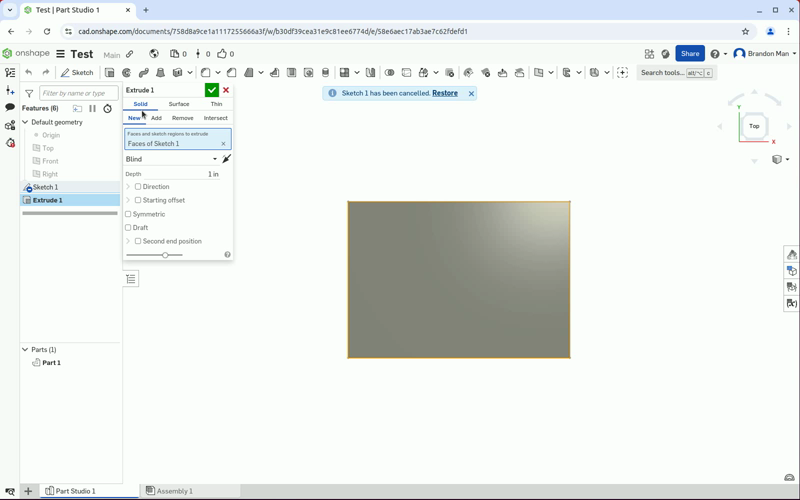
mouse_move(137, 120)
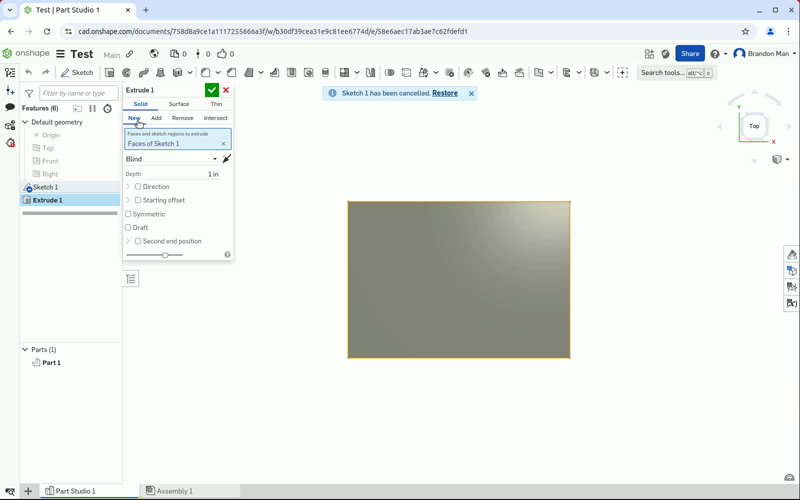
click(137, 120)
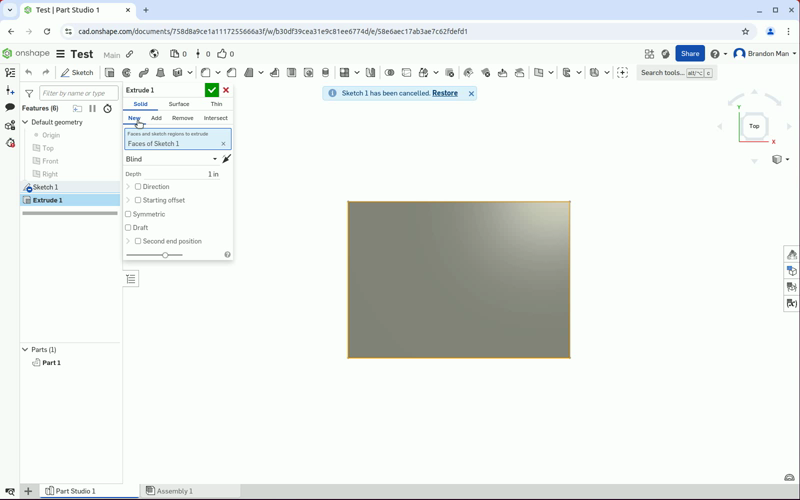
key(tab, 4)
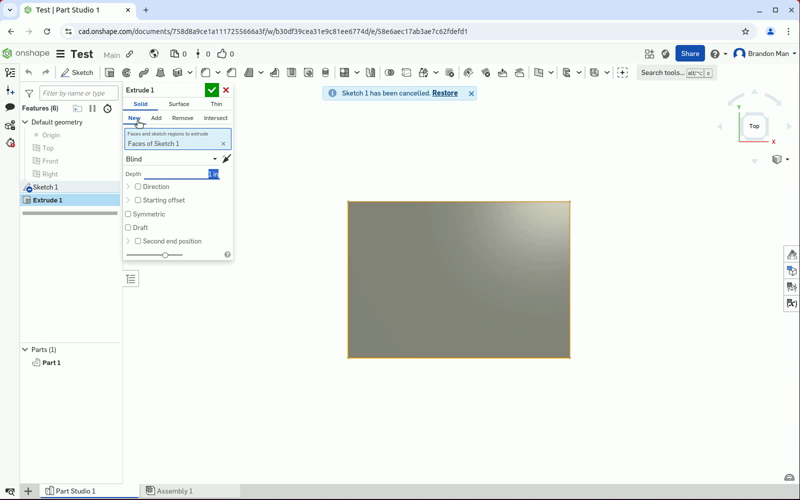
text(16.85)
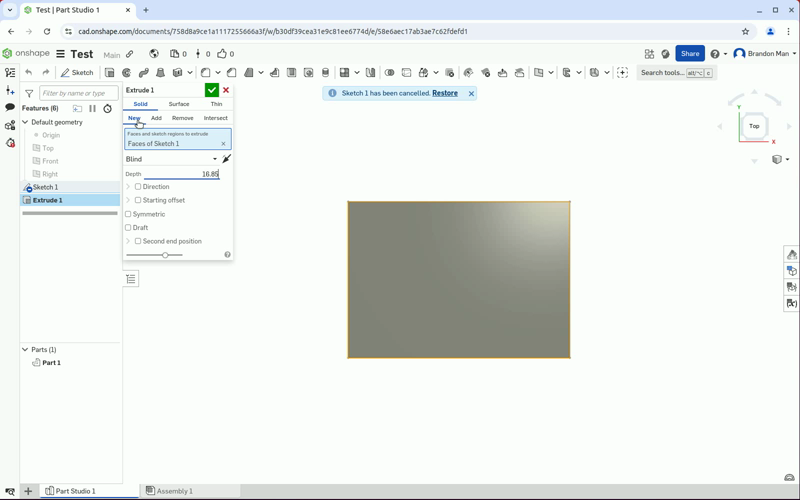
key(enter)
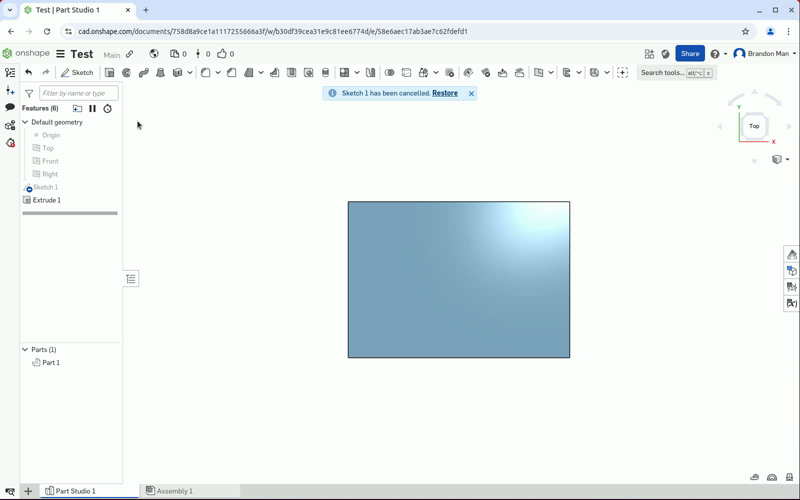
key(shift+h)
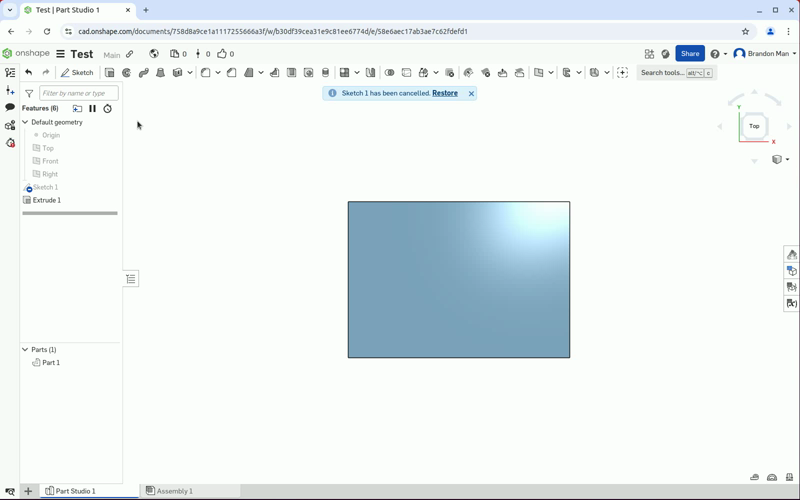
key(shift+h)
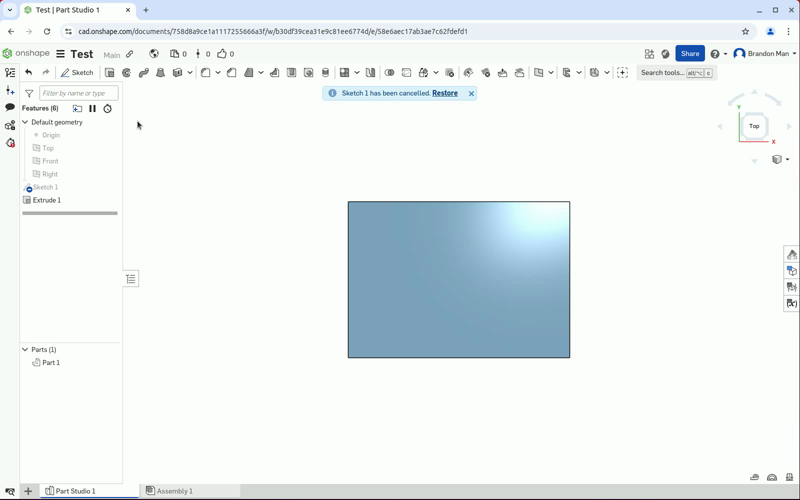
mouse_move(73, 189)
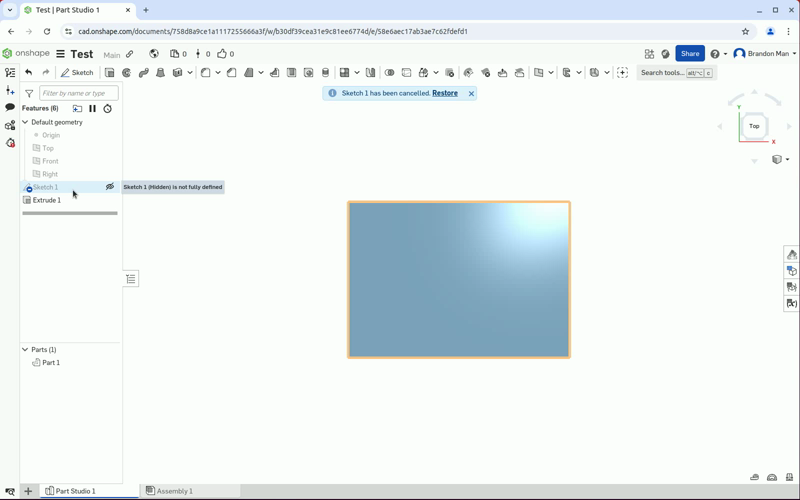
click(73, 189)
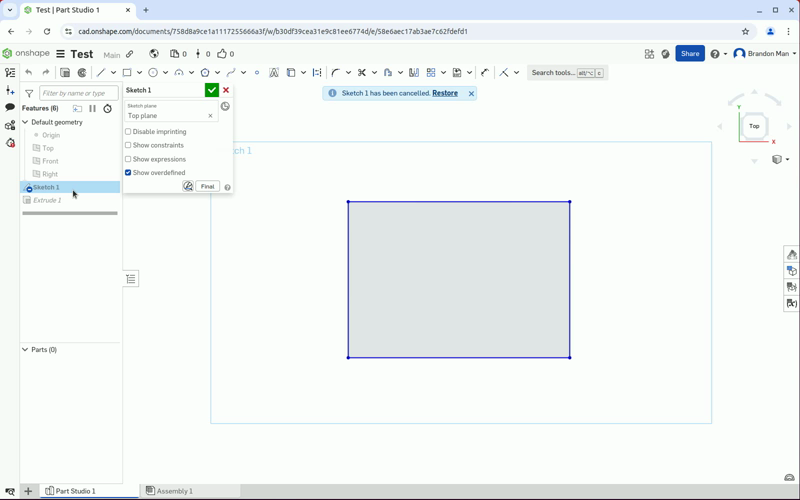
mouse_move(229, 92)
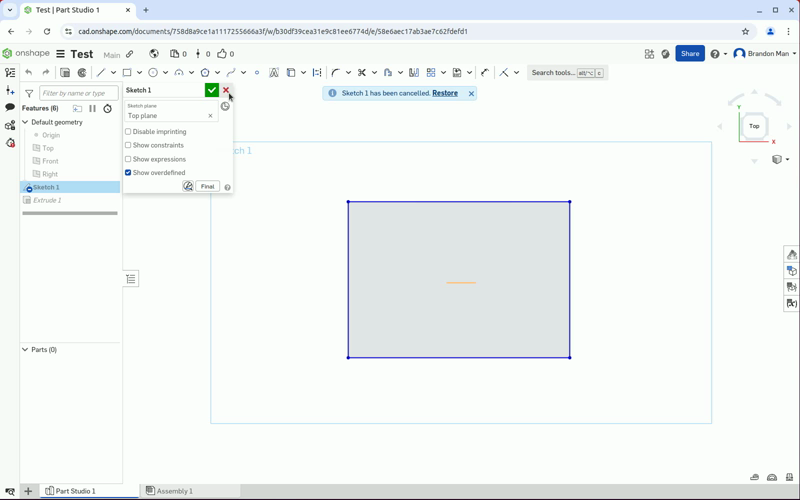
click(229, 92)
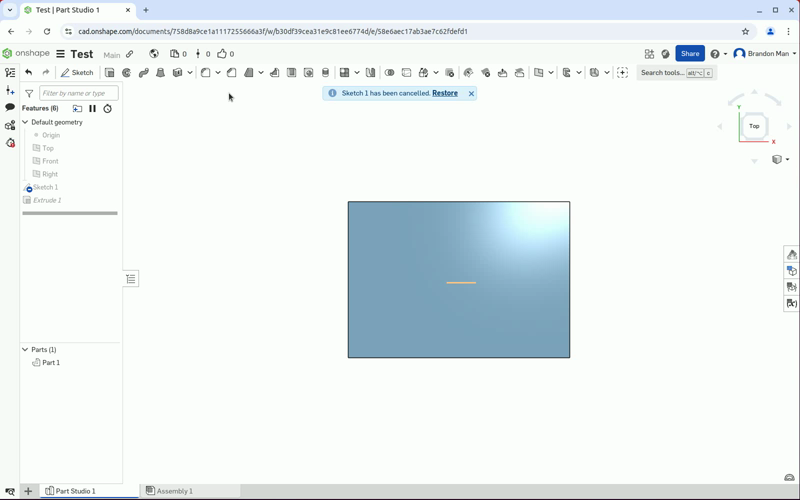
mouse_move(541, 75)
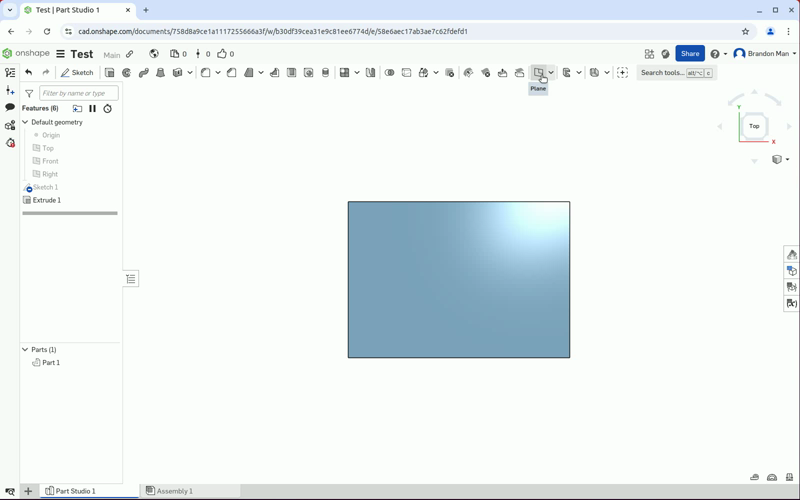
click(541, 75)
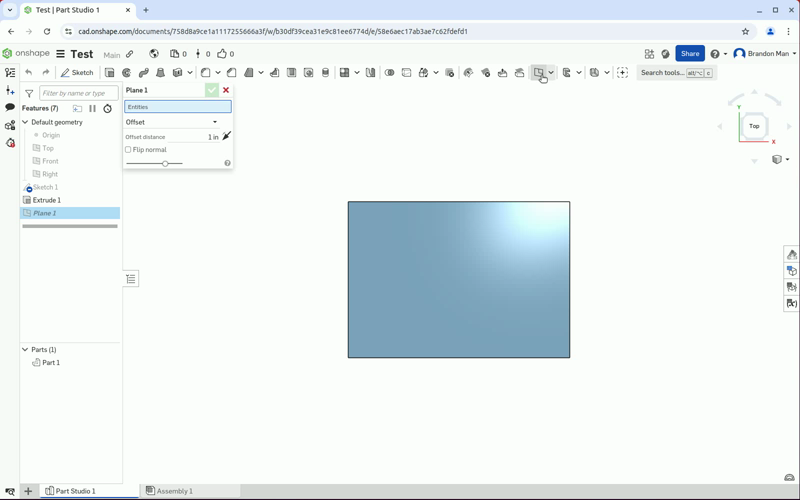
mouse_move(73, 150)
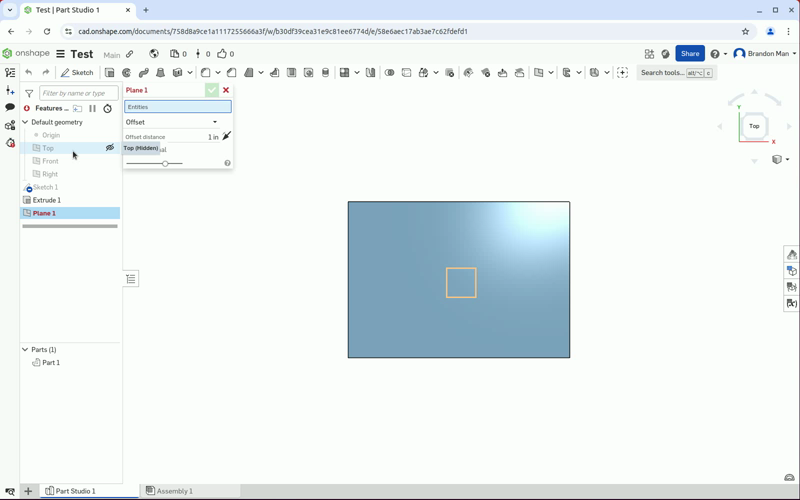
click(73, 150)
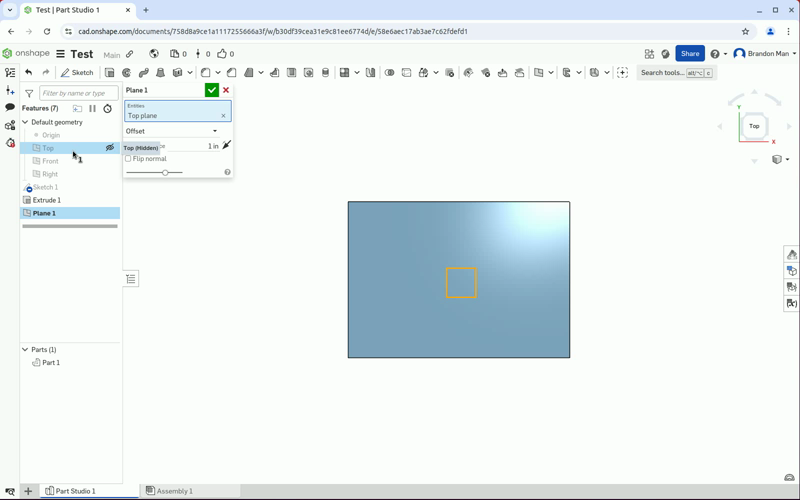
key(tab, 2)
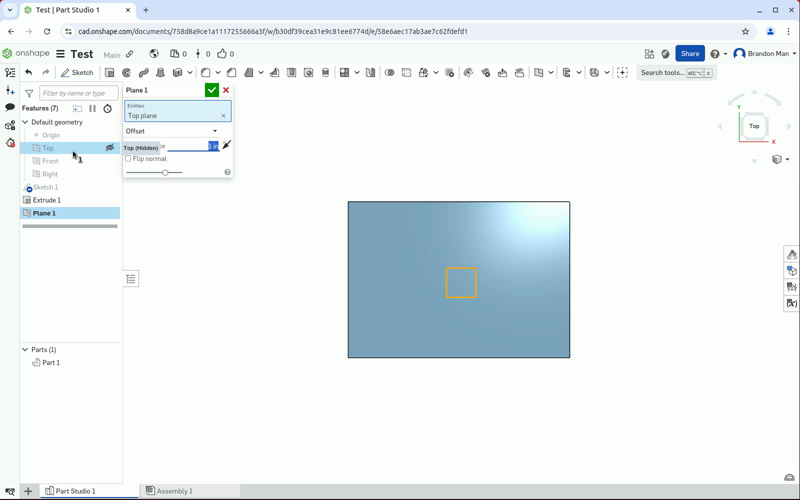
text(16.854)
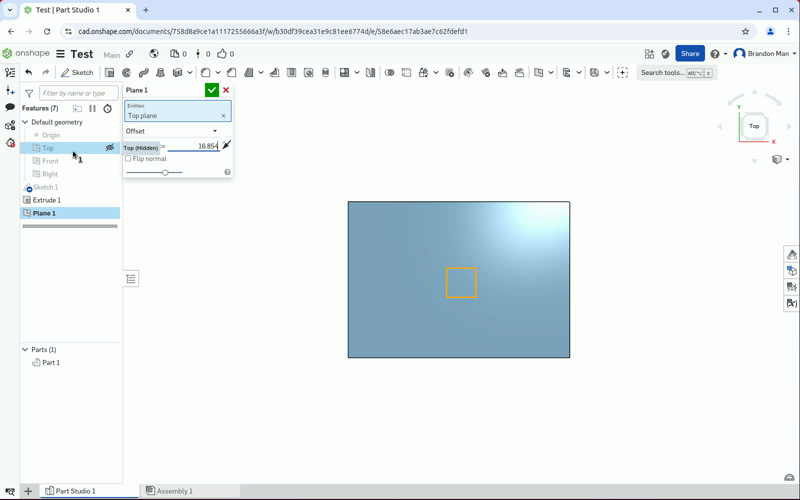
key(enter, 2)
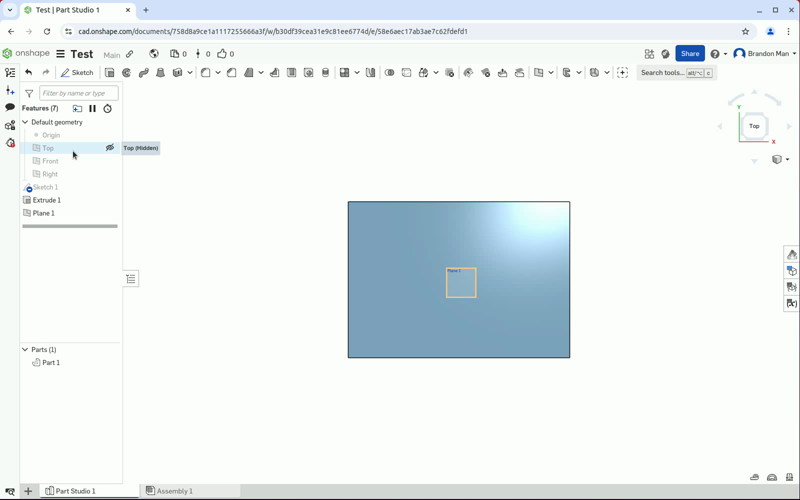
key(shift+s)
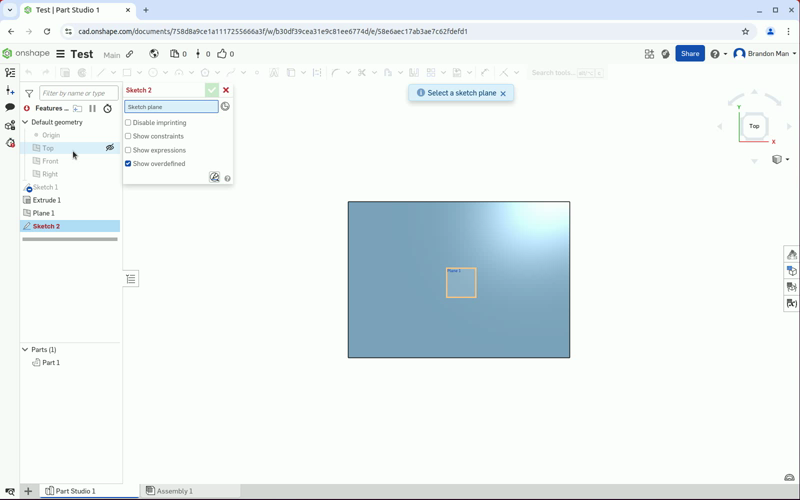
mouse_move(73, 215)
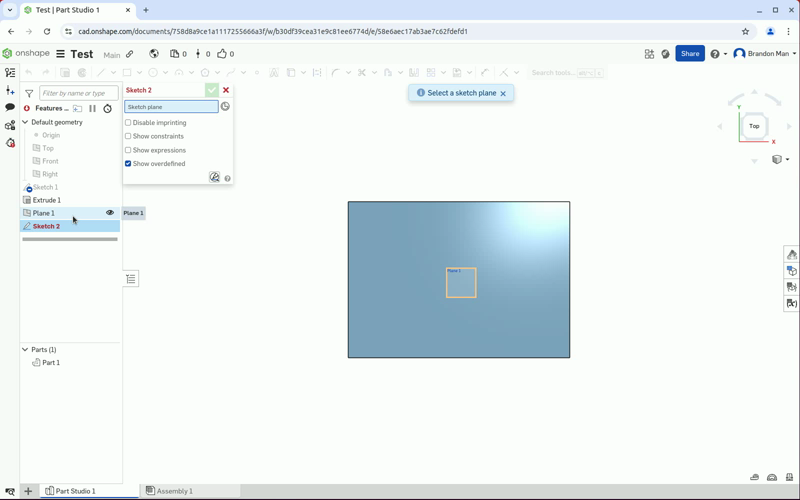
click(73, 215)
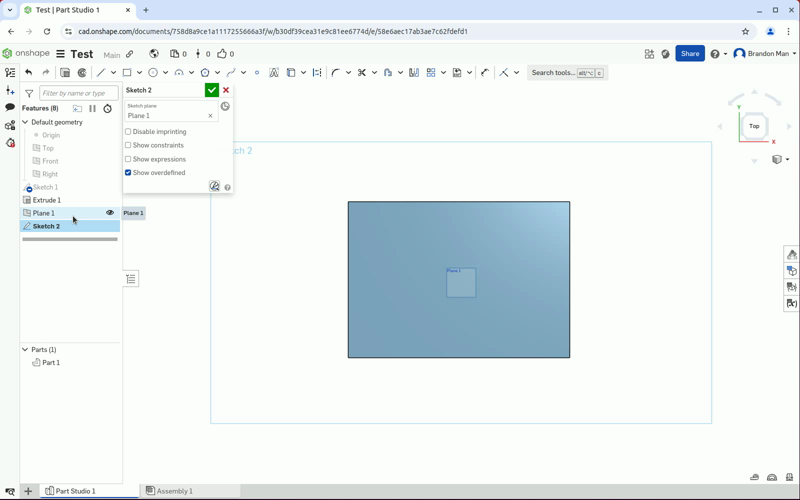
mouse_move(73, 352)
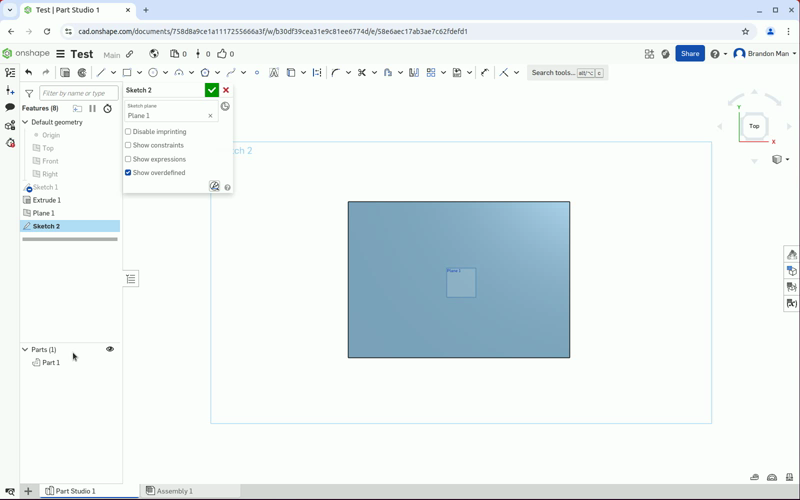
key(y)
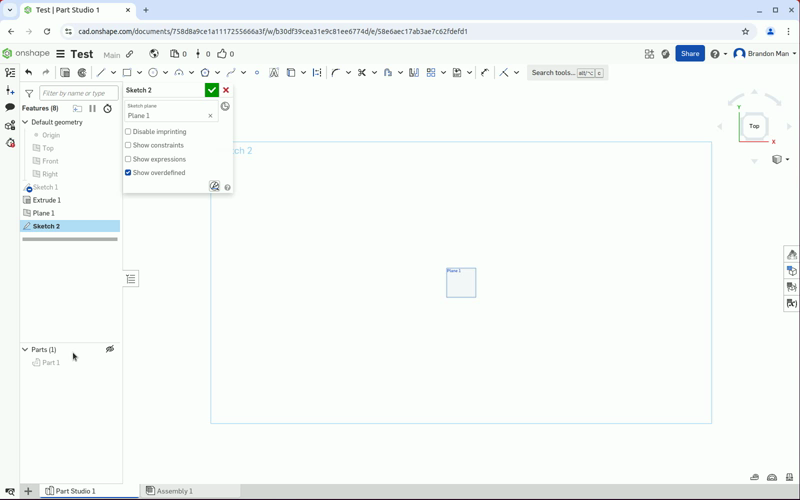
key(l)
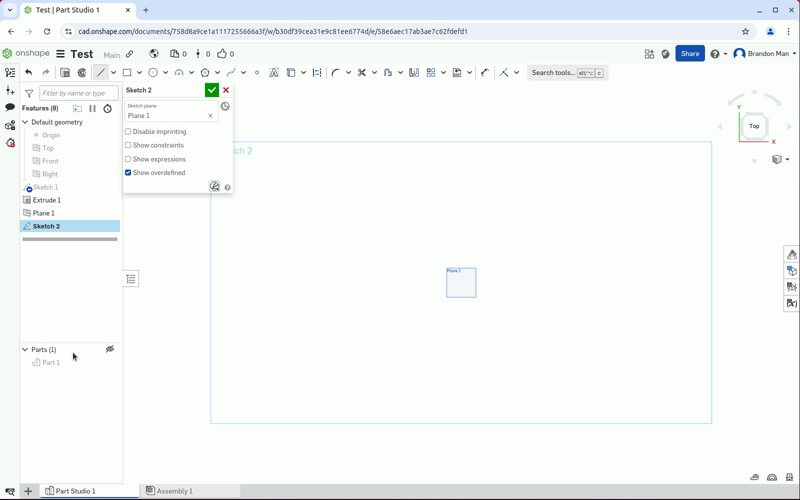
key_down(shift)
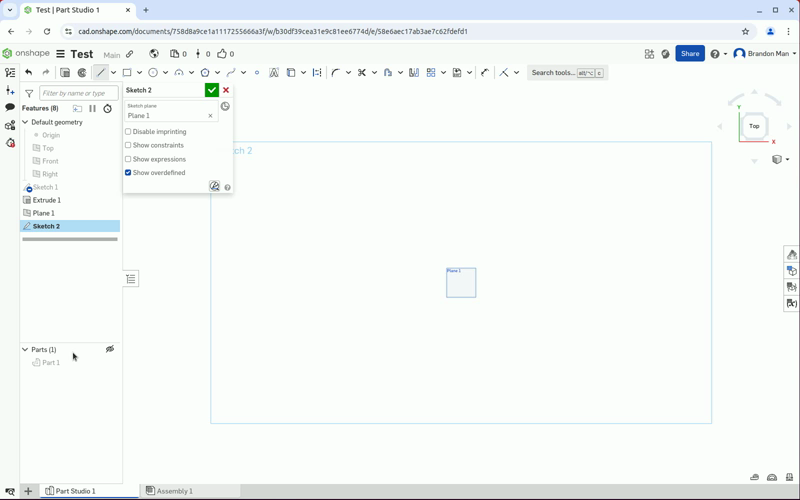
mouse_move(362, 329)
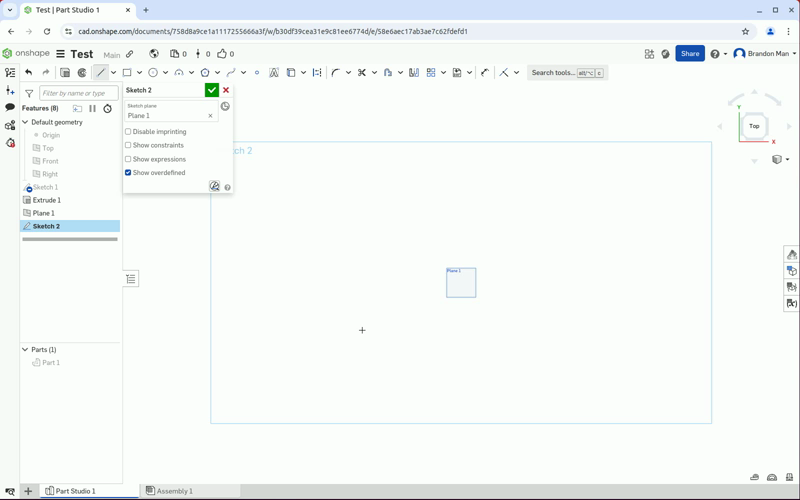
click(362, 329)
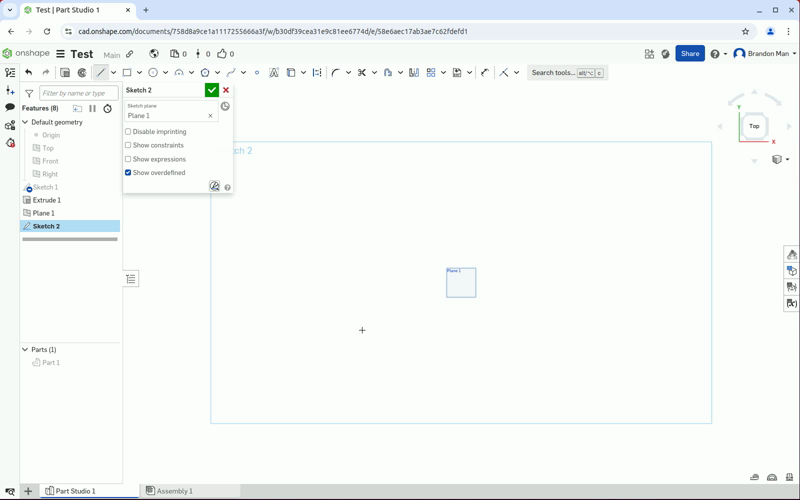
key_up(shift)
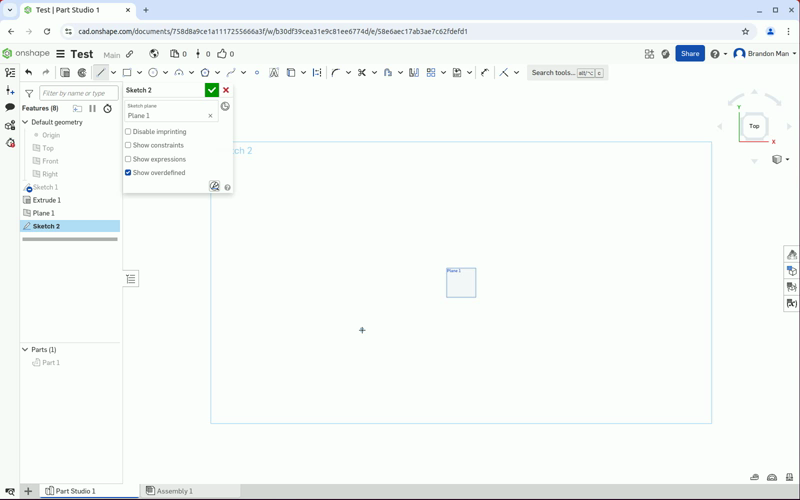
key_down(shift)
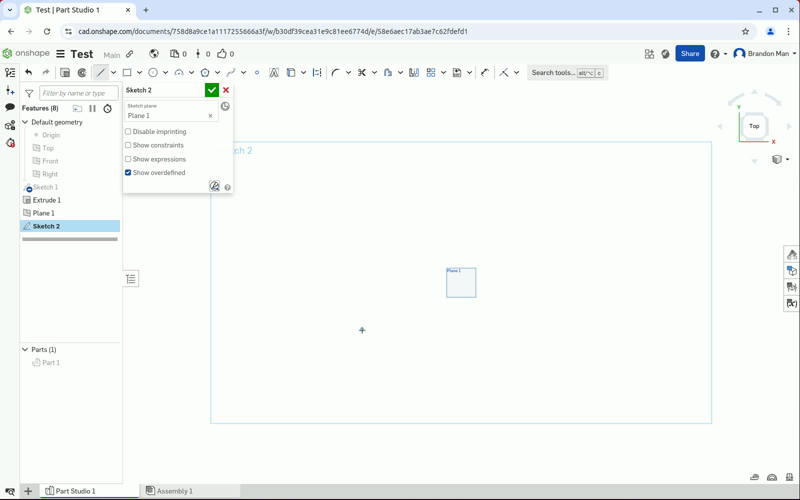
mouse_move(432, 329)
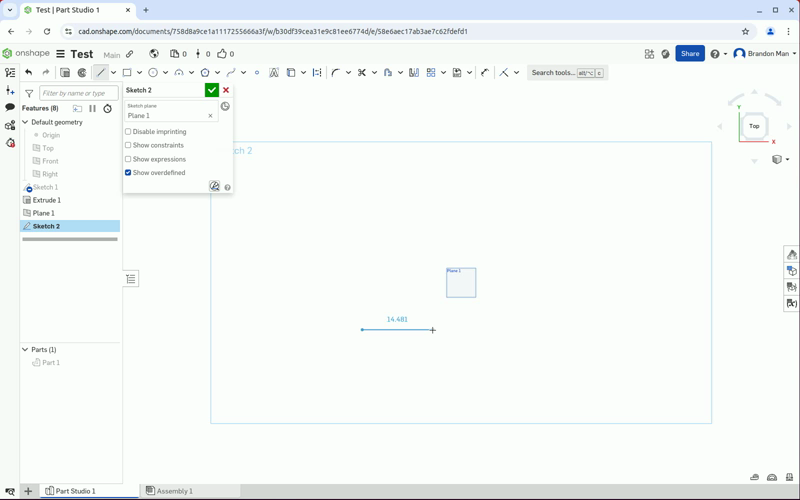
click(432, 329)
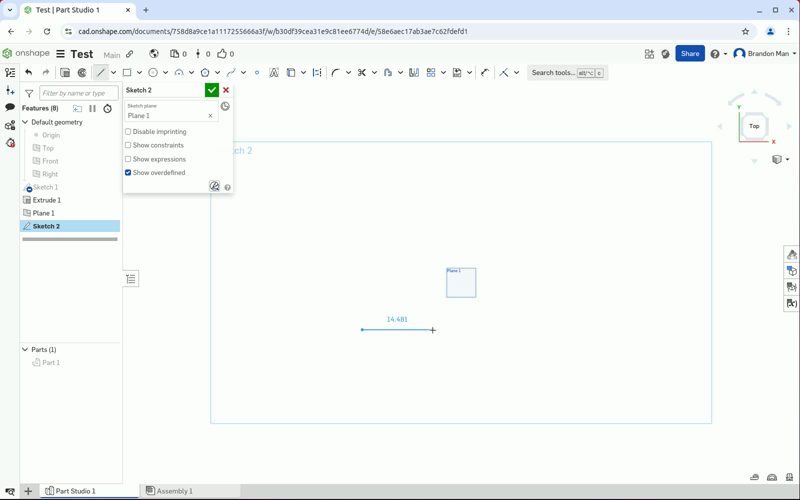
key_up(shift)
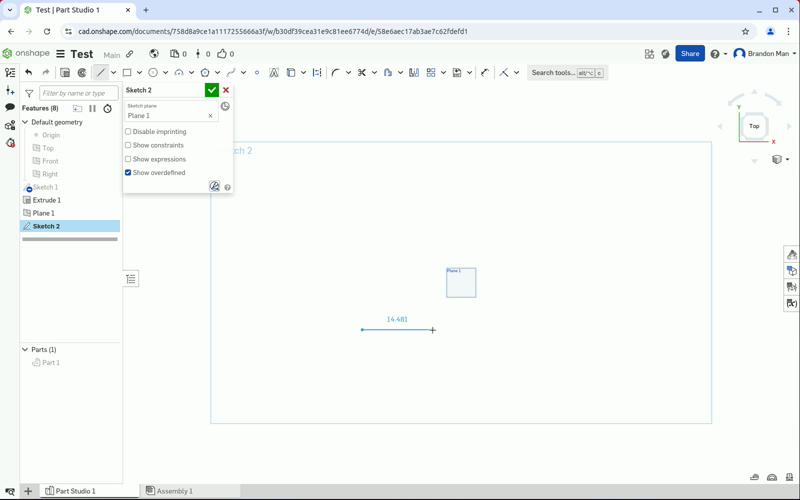
key_down(shift)
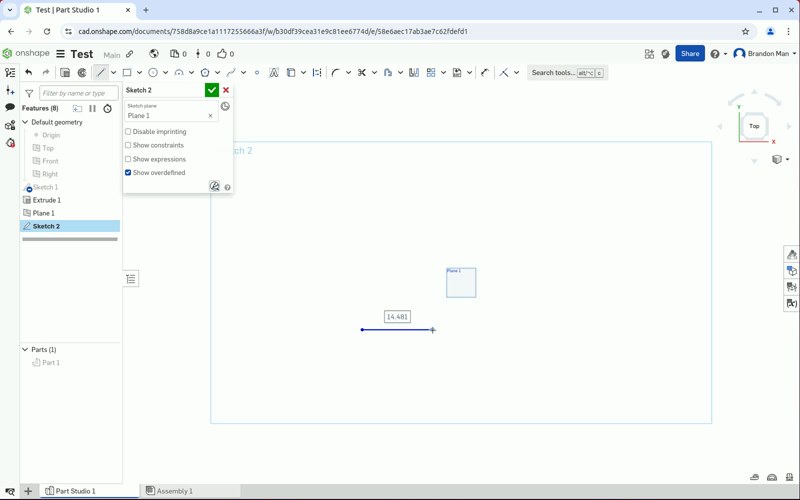
mouse_move(432, 226)
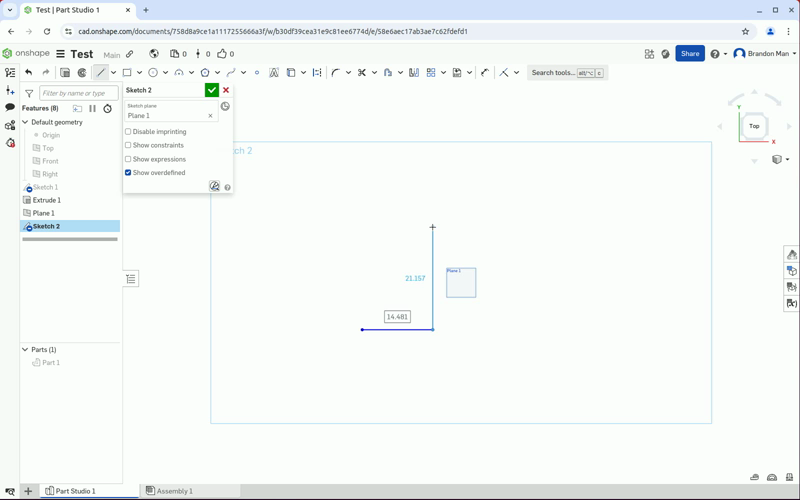
click(432, 226)
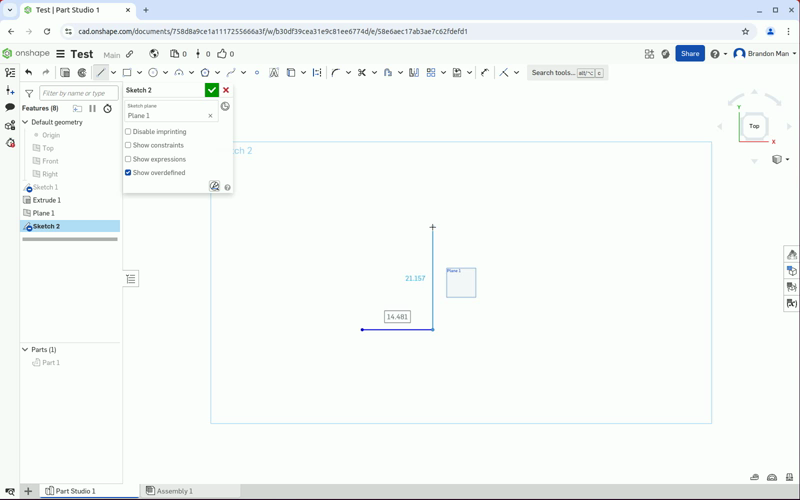
key_up(shift)
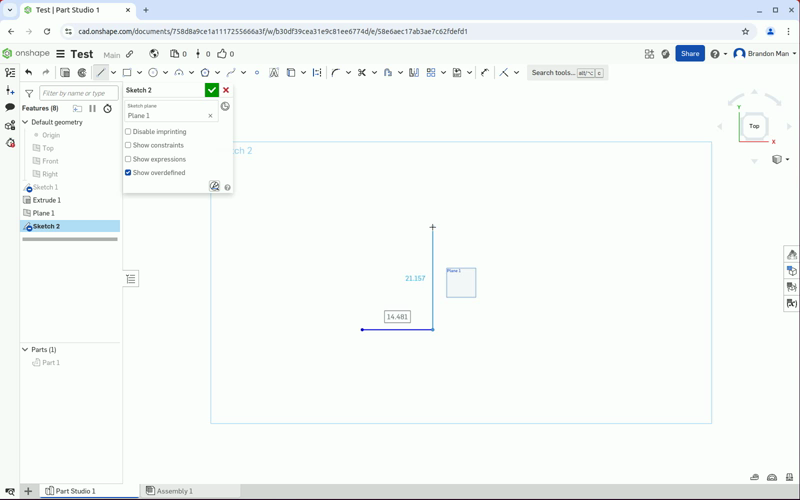
key_down(shift)
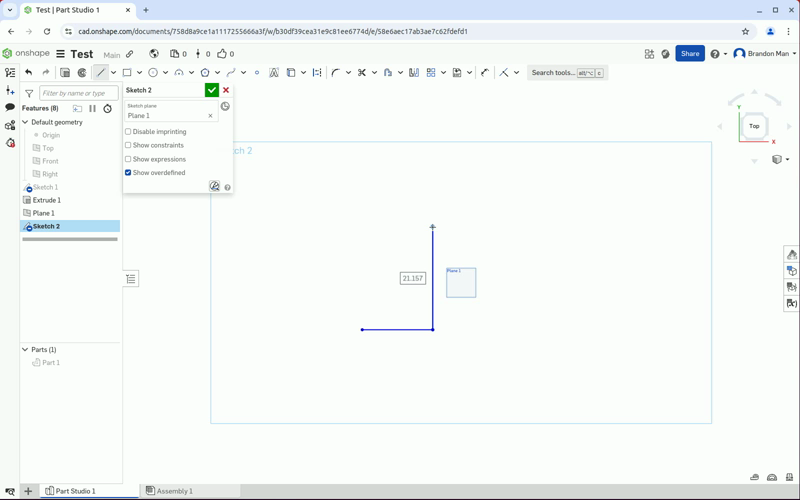
mouse_move(362, 226)
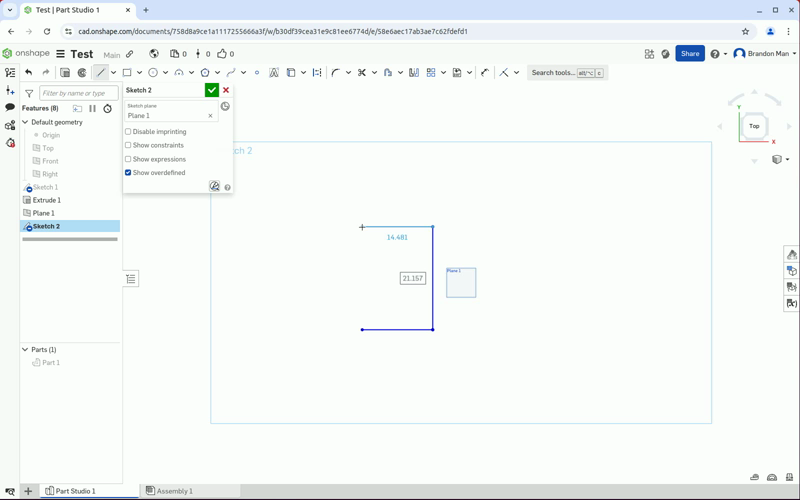
click(362, 226)
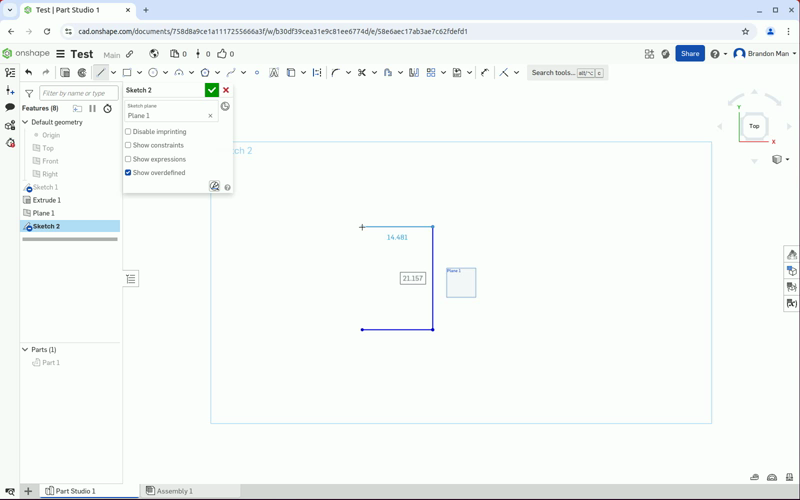
key_up(shift)
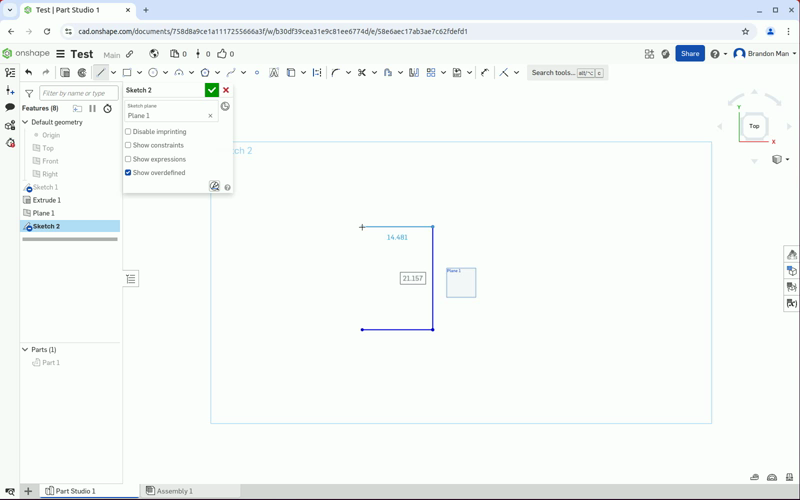
key_down(shift)
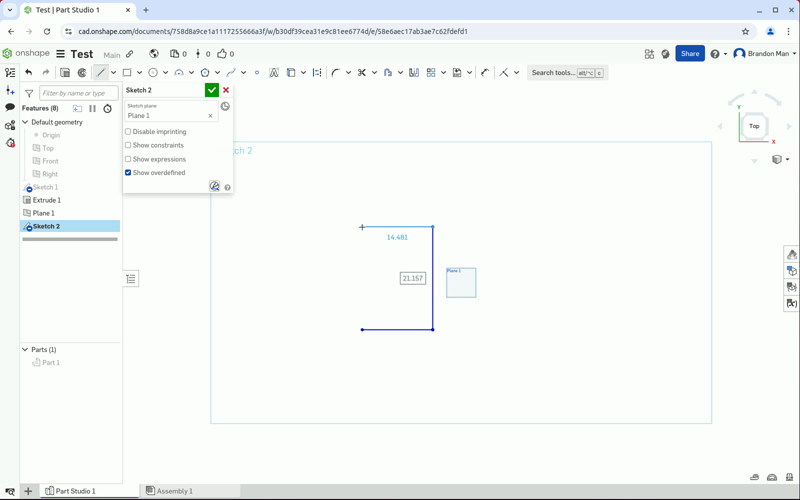
mouse_move(362, 329)
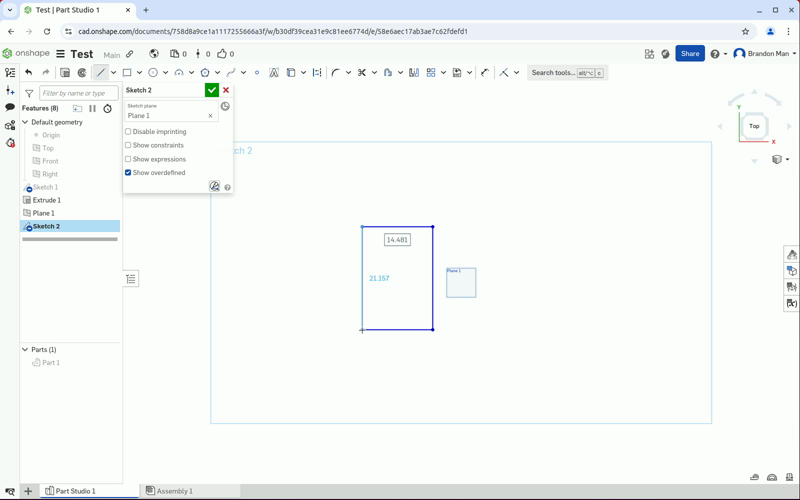
key_up(shift)
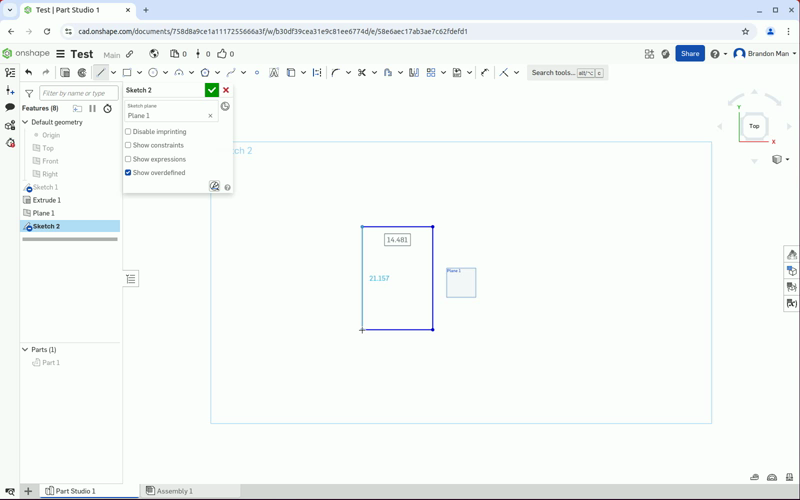
click(362, 329)
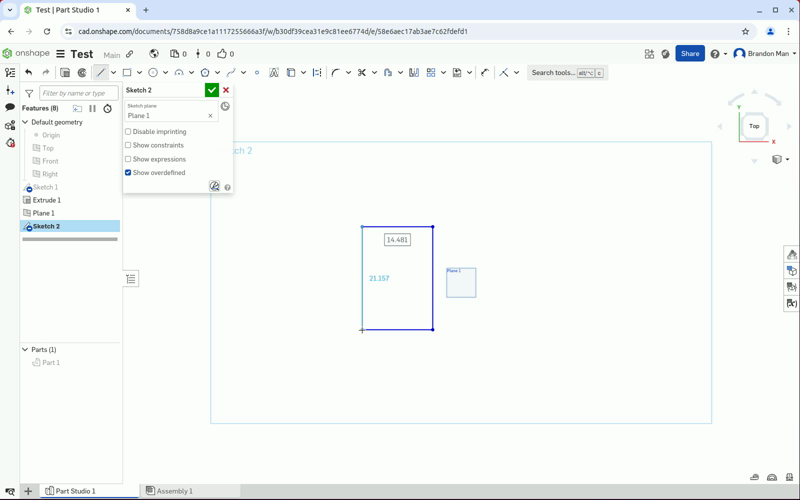
key(esc)
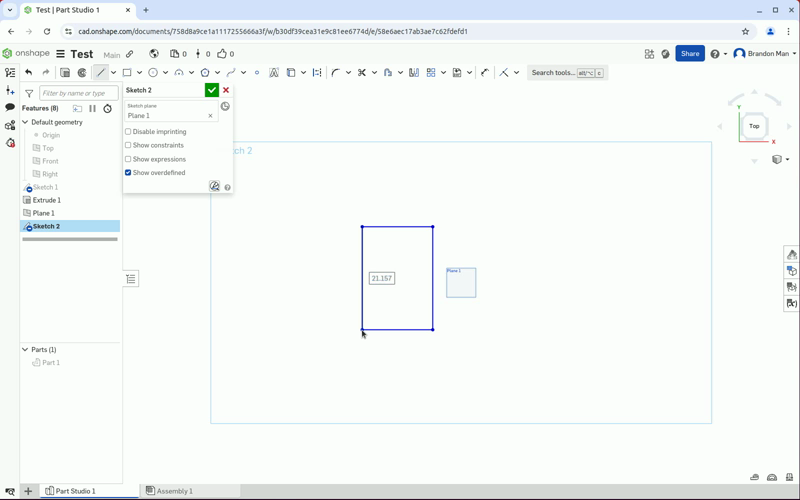
mouse_move(383, 284)
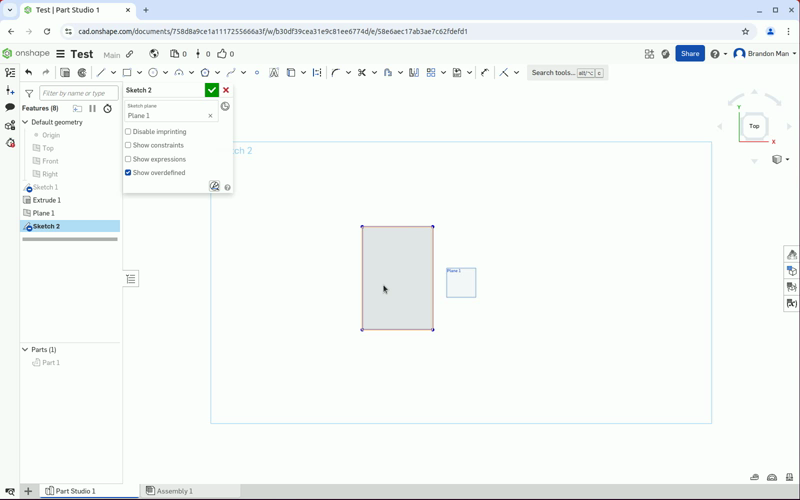
click(383, 284)
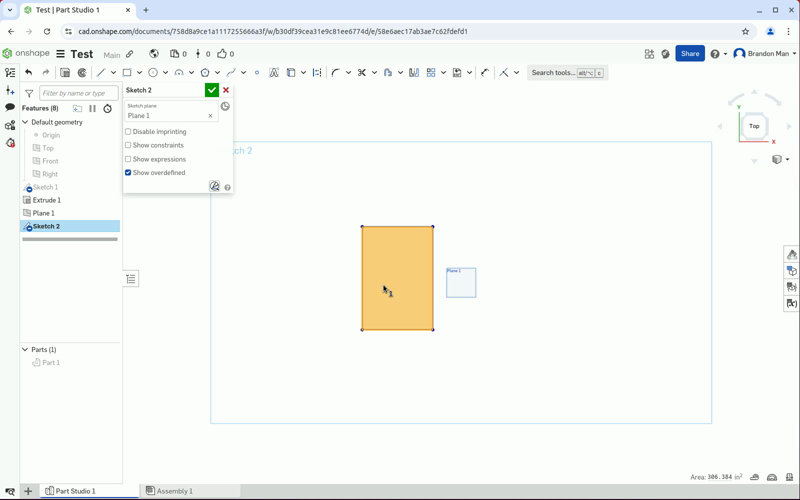
mouse_move(73, 352)
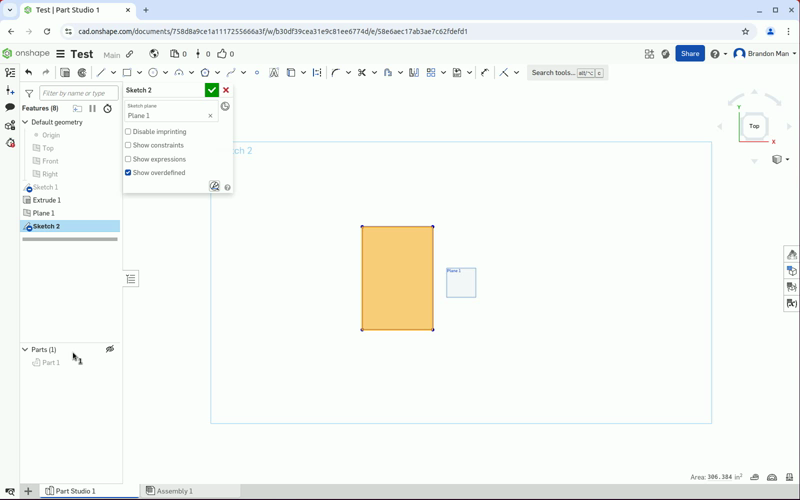
key(shift+y)
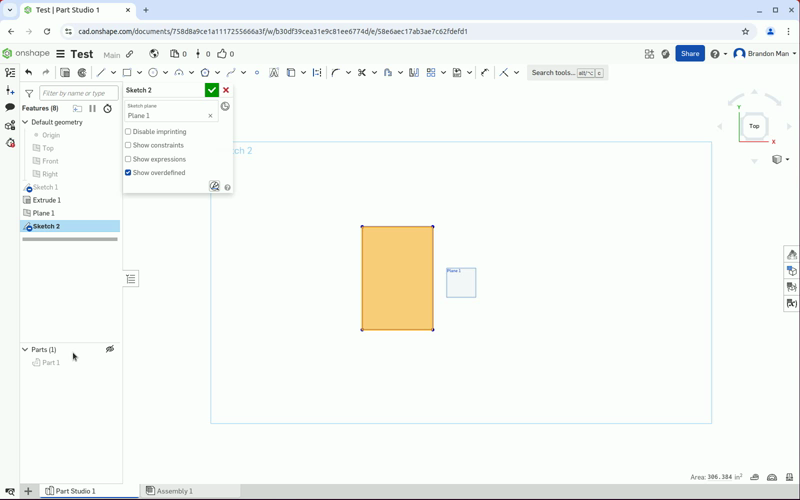
key(shift+e)
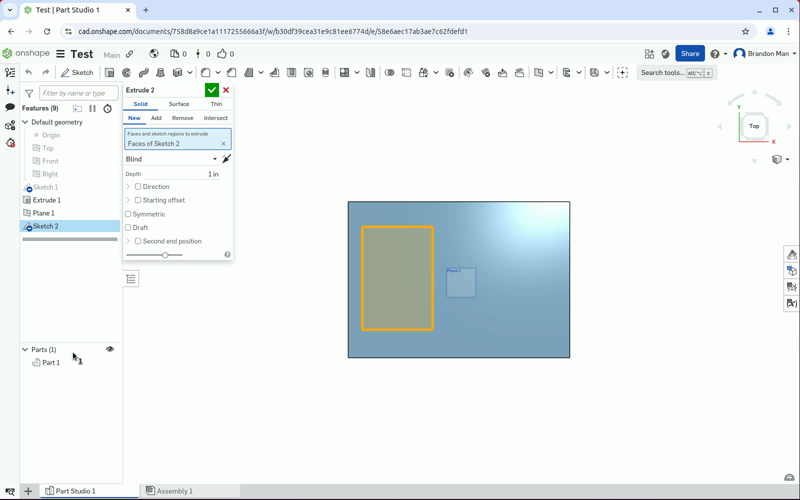
mouse_move(143, 106)
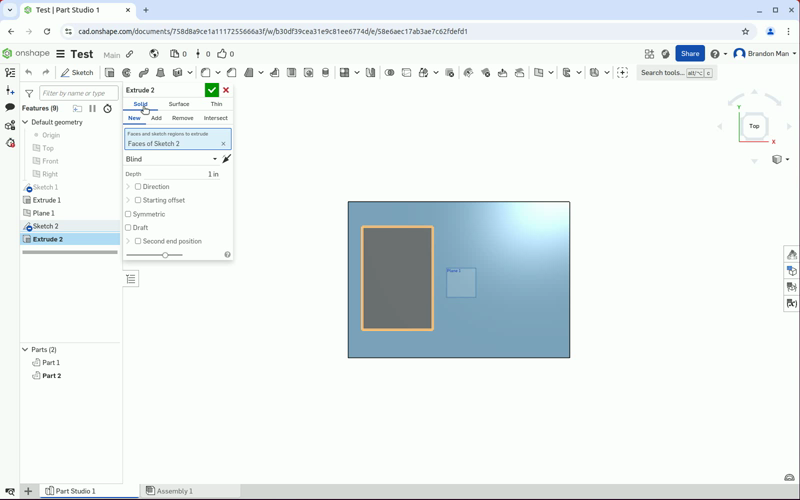
click(143, 106)
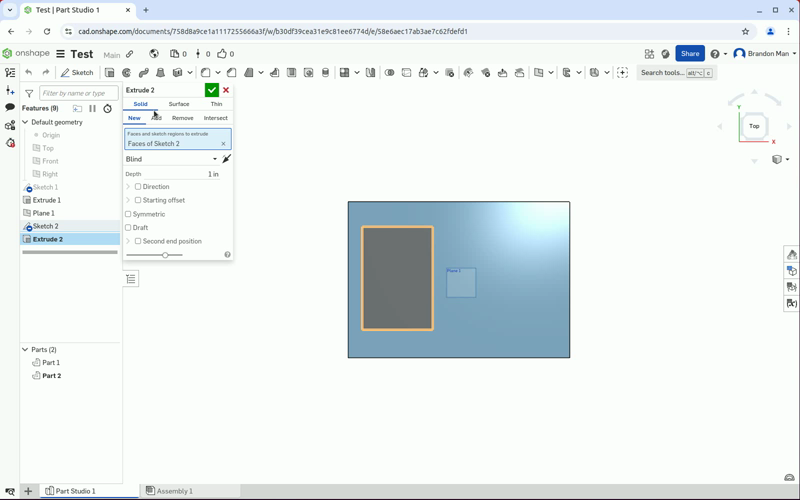
mouse_move(186, 120)
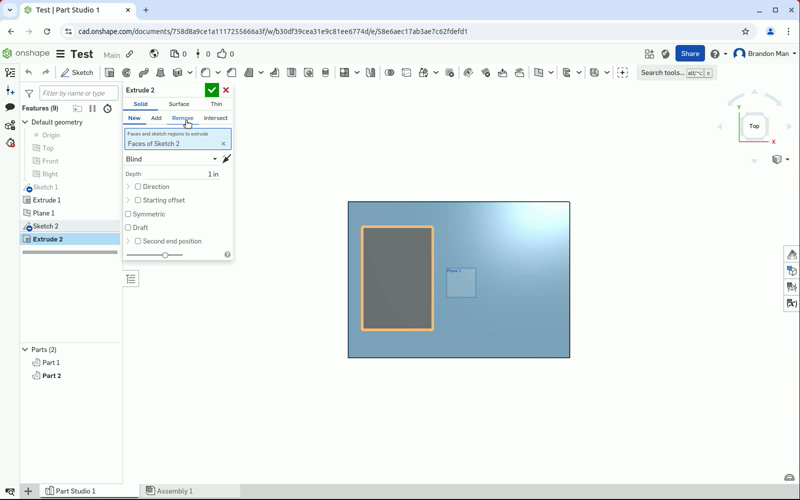
click(186, 120)
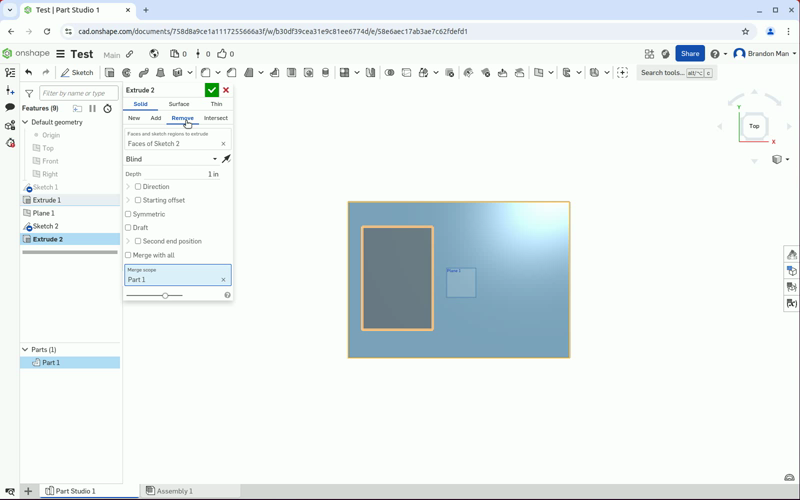
key(tab, 4)
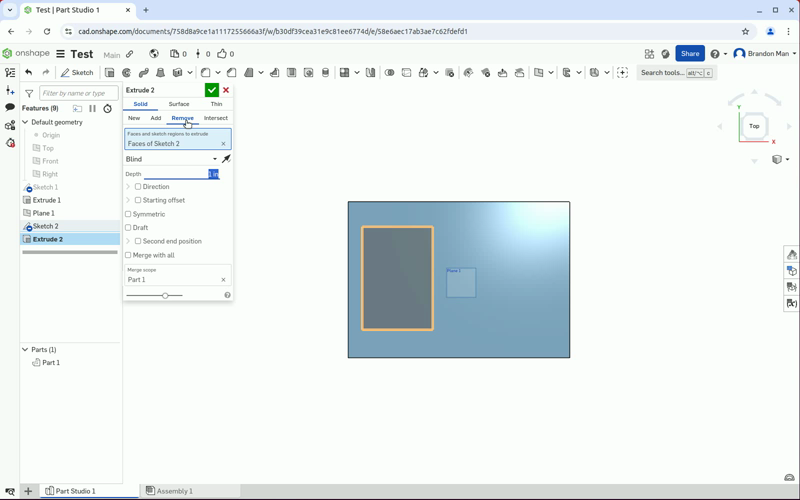
text(8.425)
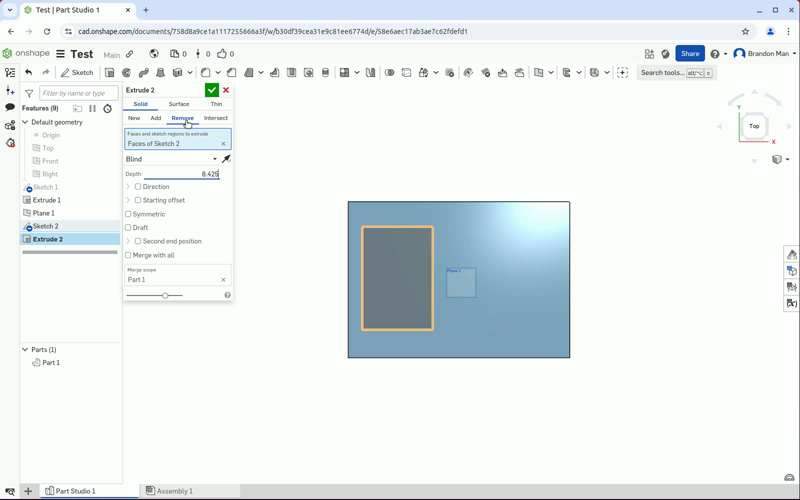
key(tab, 6)
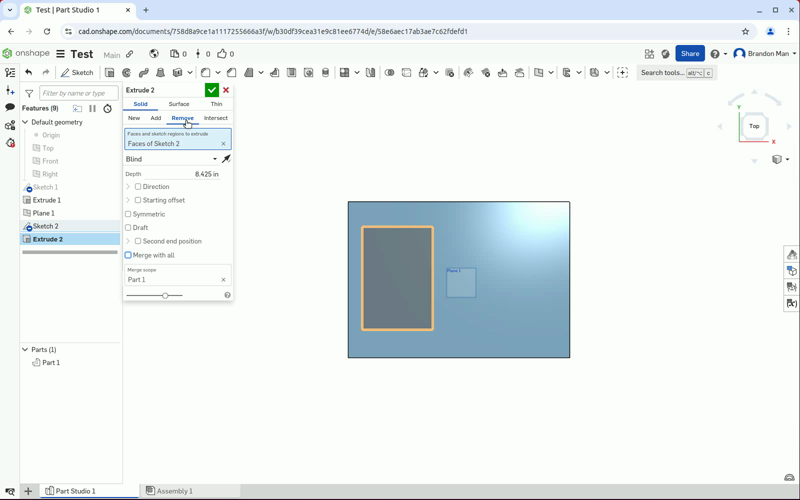
key(space)
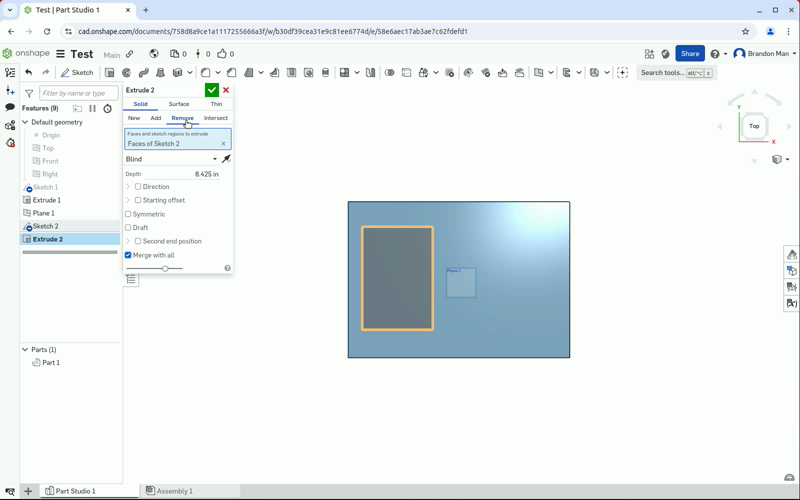
key(enter)
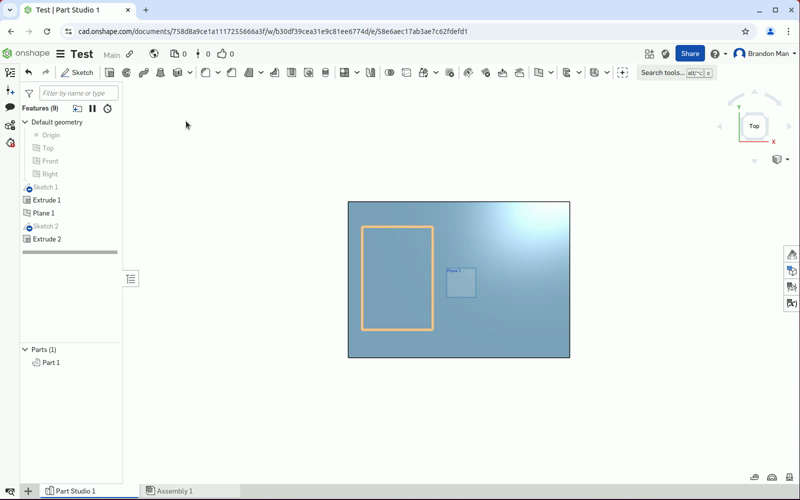
key(shift+h)
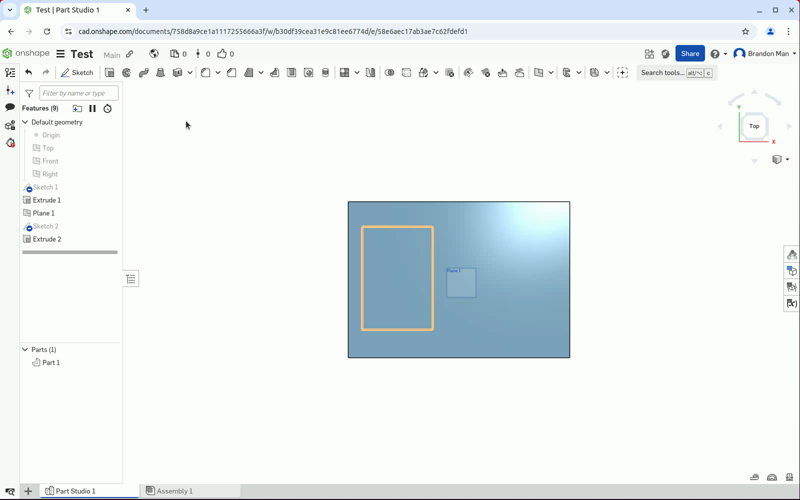
key(shift+h)
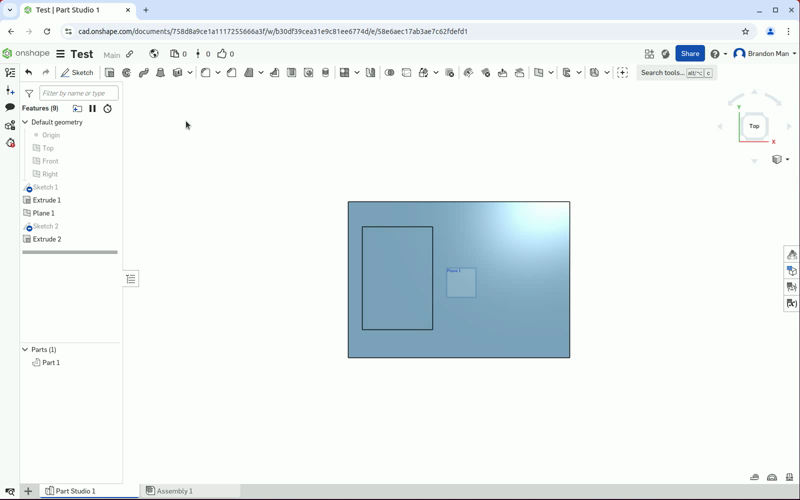
mouse_move(73, 189)
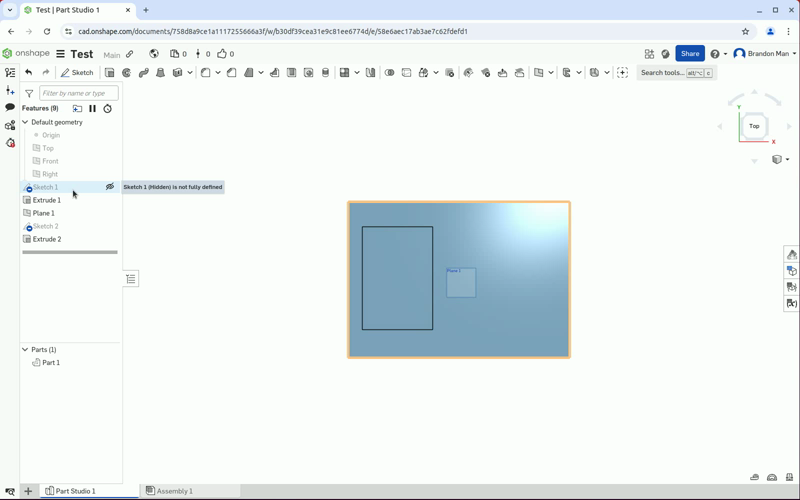
click(73, 189)
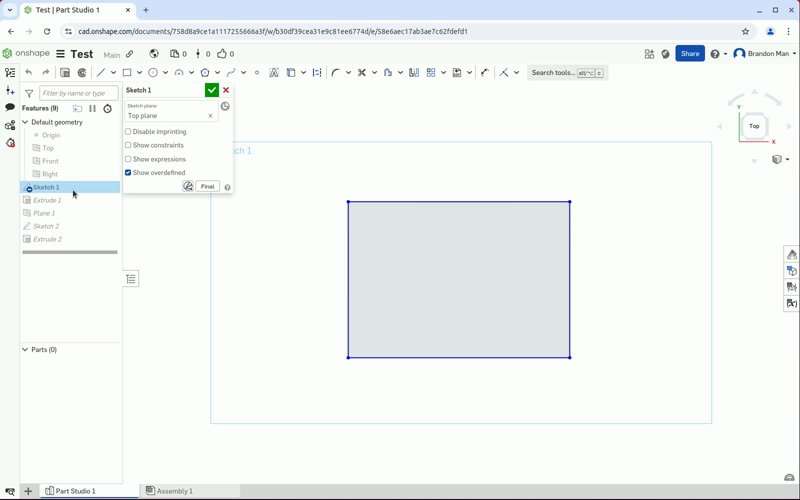
mouse_move(229, 92)
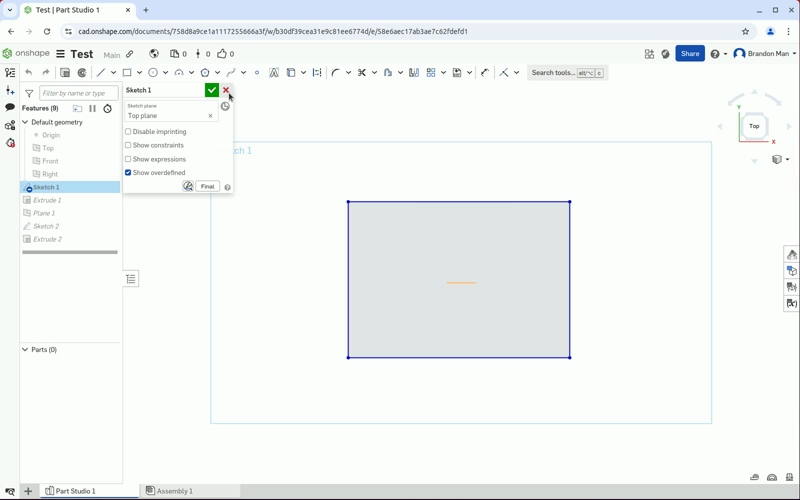
click(229, 92)
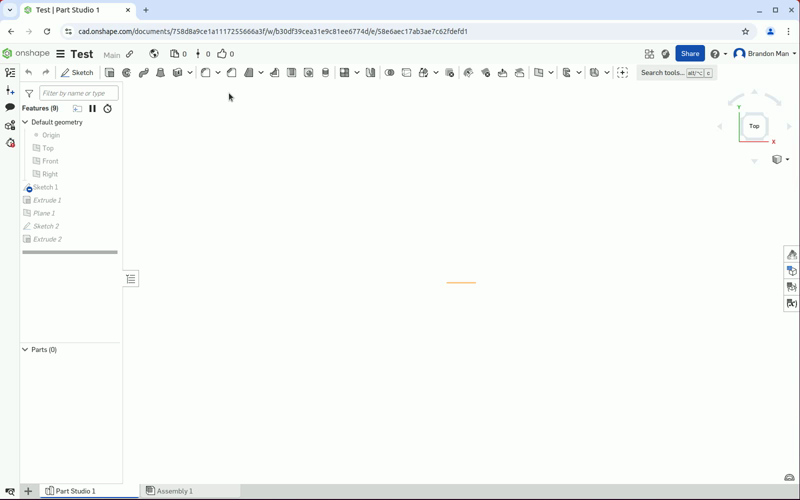
key(shift+s)
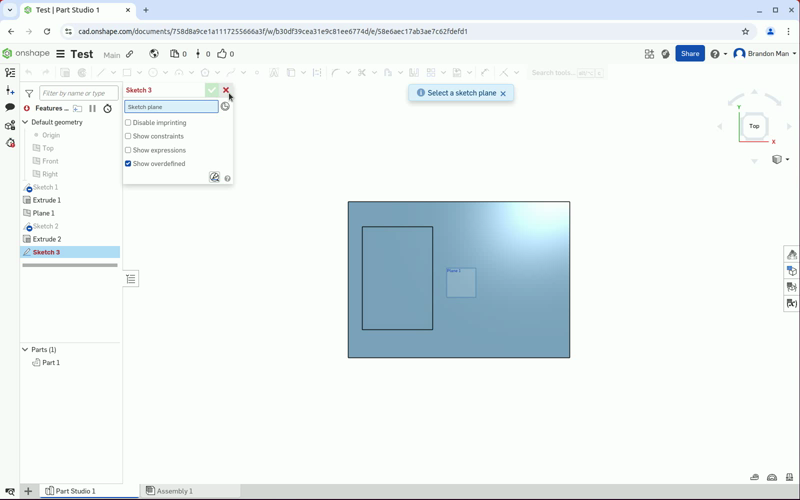
mouse_move(73, 215)
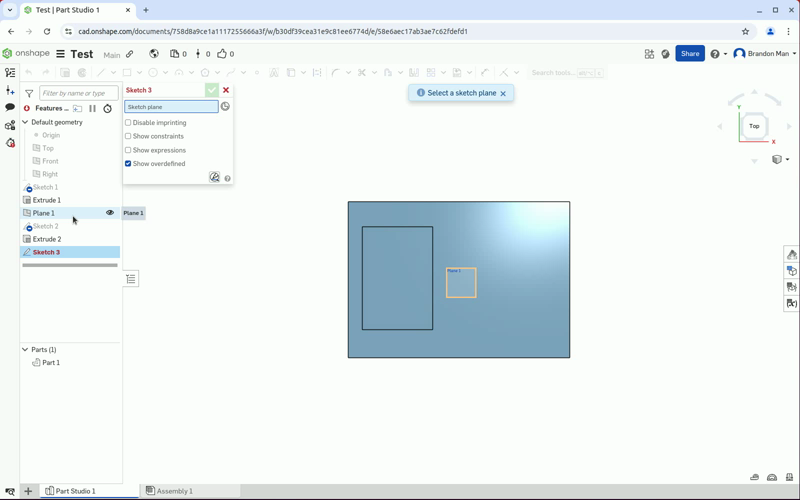
click(73, 215)
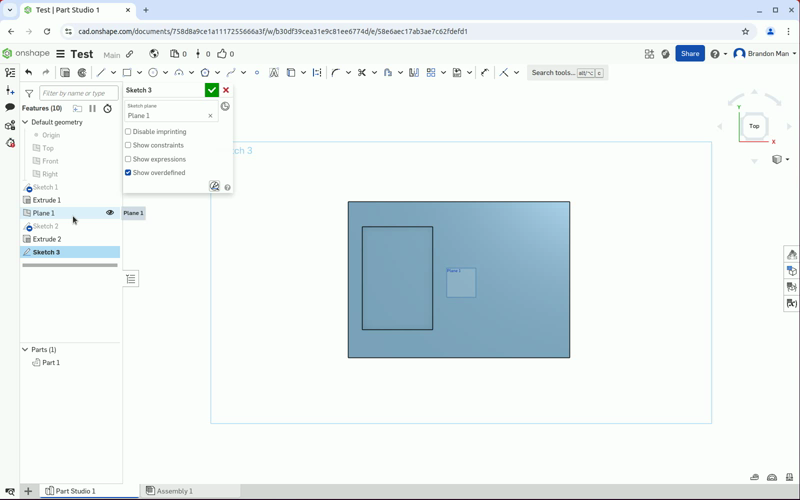
mouse_move(73, 352)
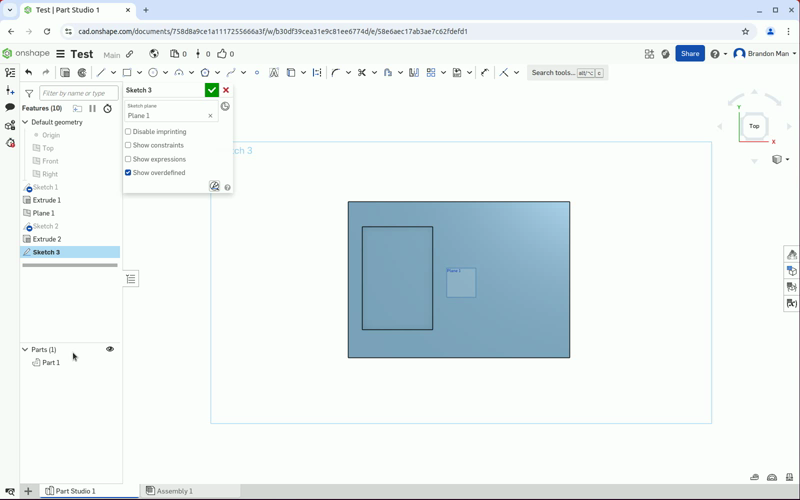
key(y)
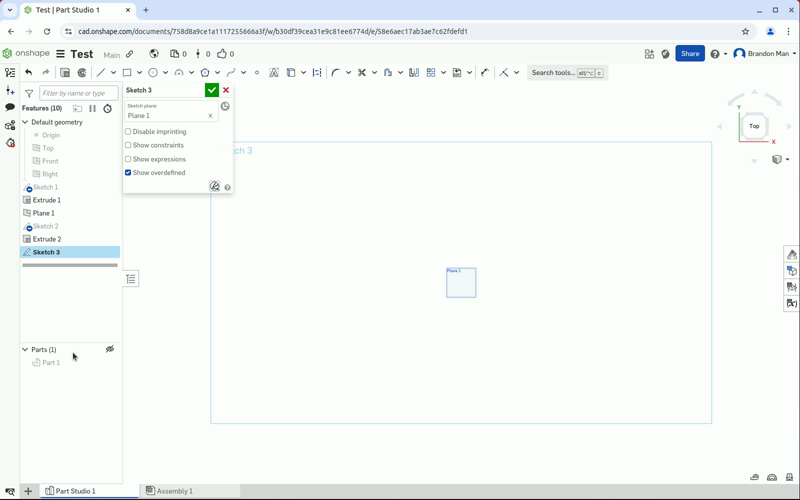
key(l)
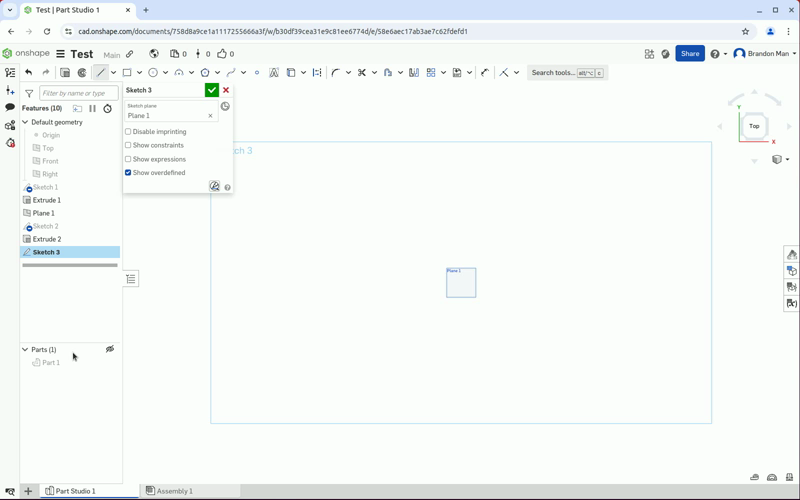
key_down(shift)
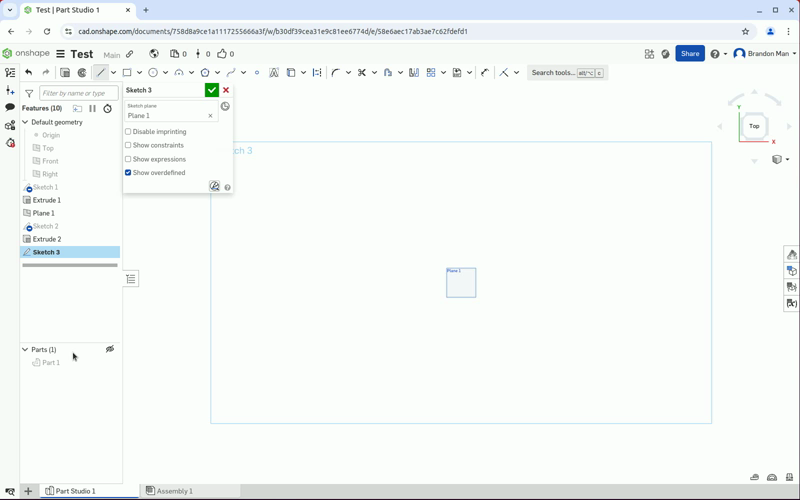
mouse_move(470, 327)
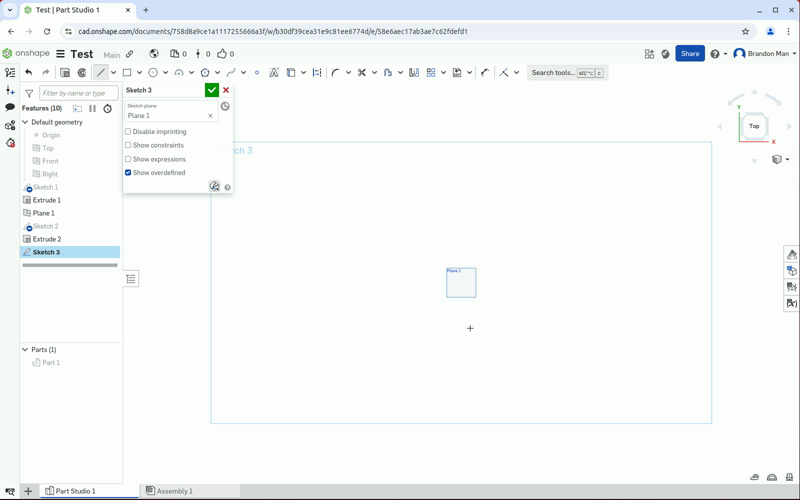
click(470, 327)
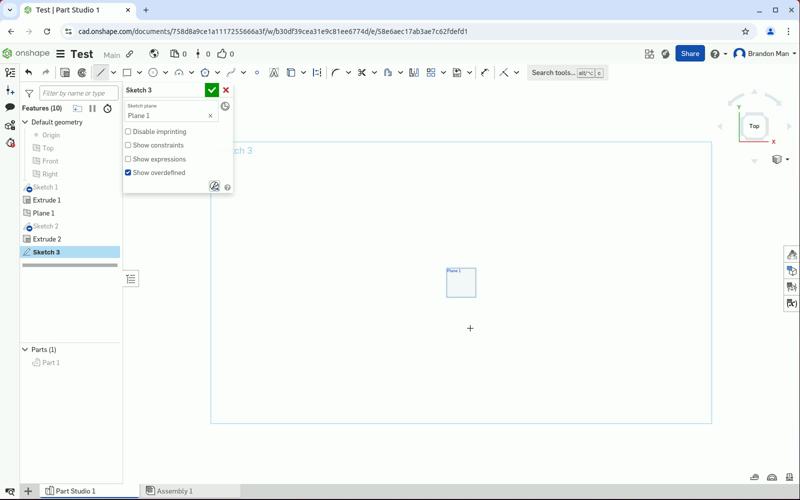
key_up(shift)
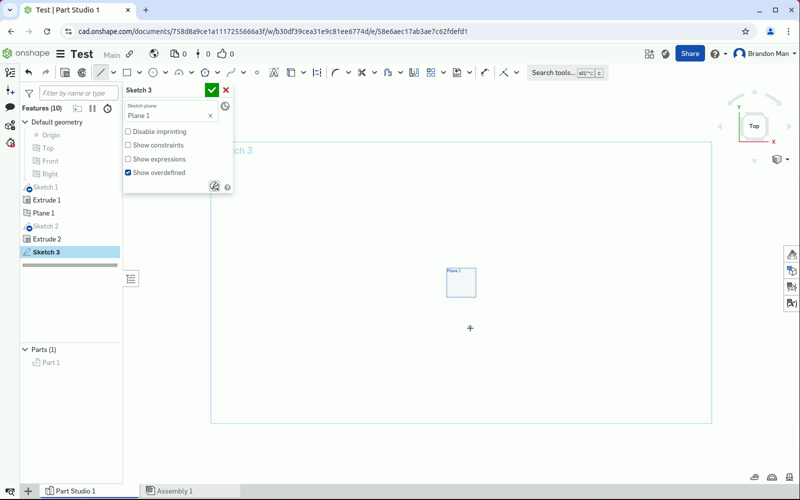
key_down(shift)
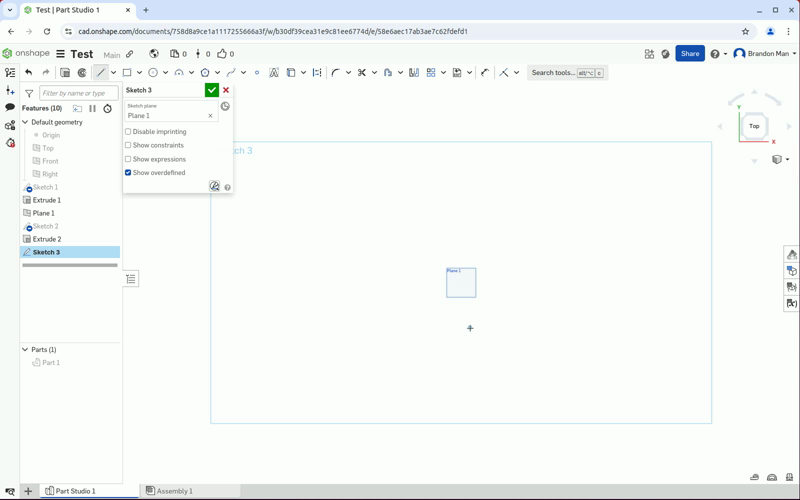
mouse_move(550, 327)
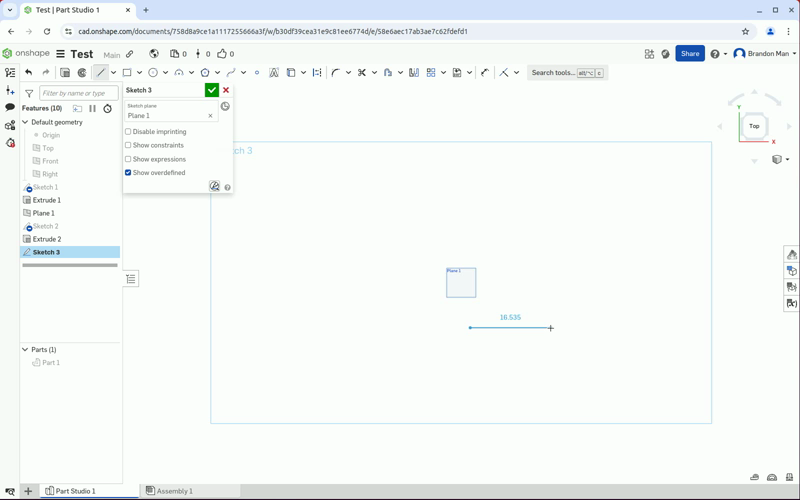
click(550, 327)
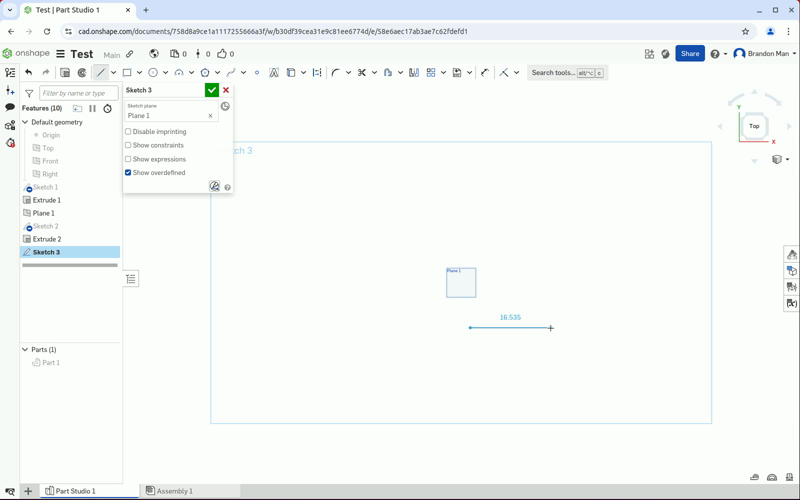
key_up(shift)
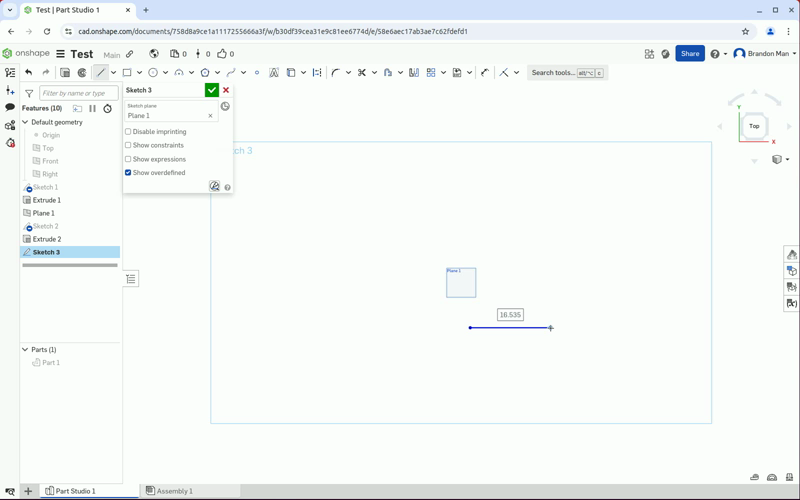
key_down(shift)
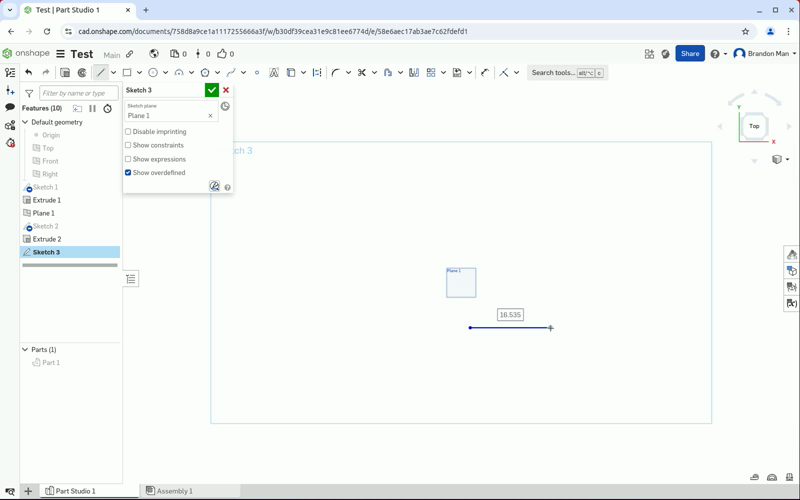
mouse_move(550, 225)
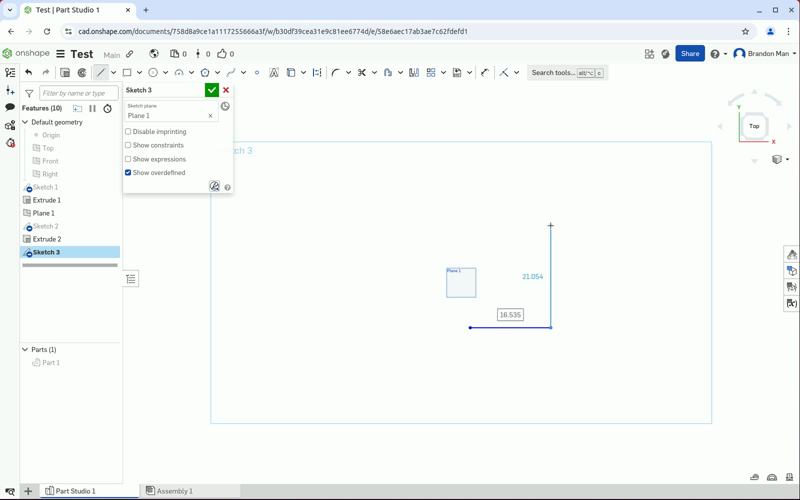
click(550, 225)
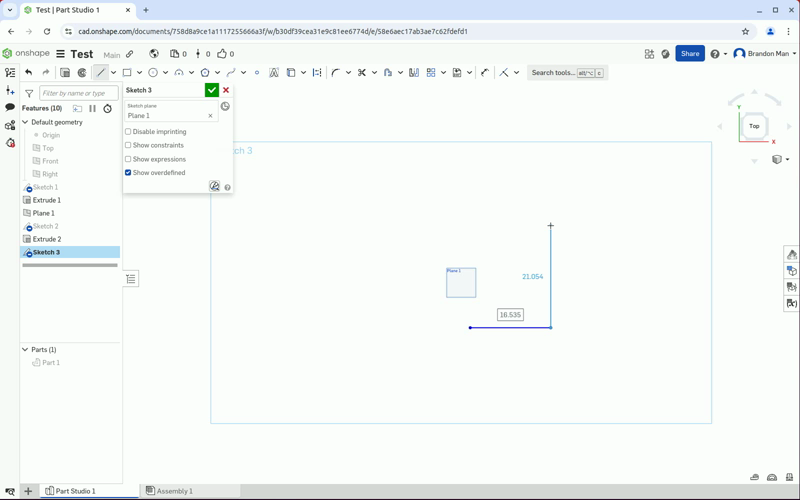
key_up(shift)
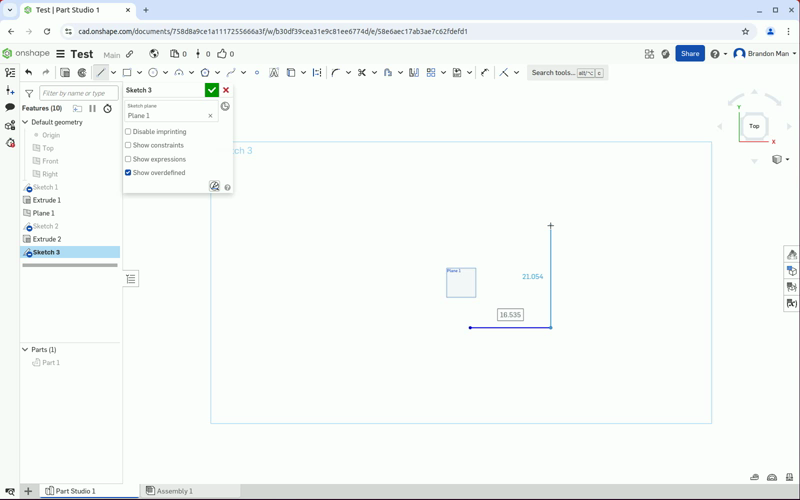
key_down(shift)
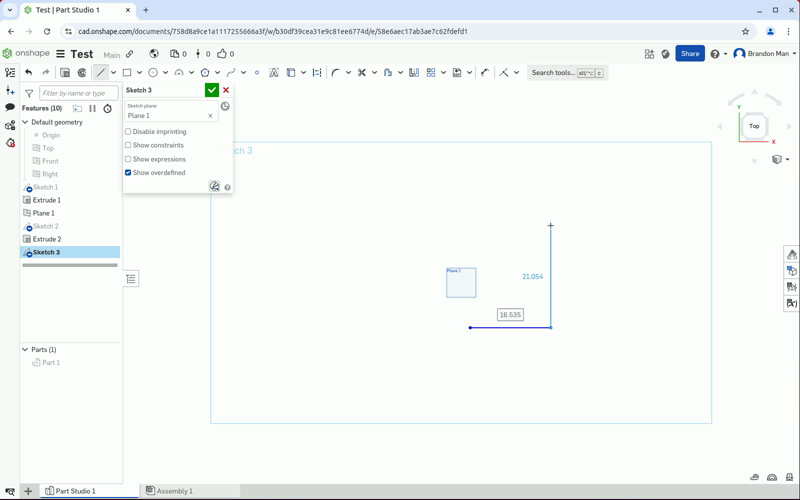
mouse_move(470, 225)
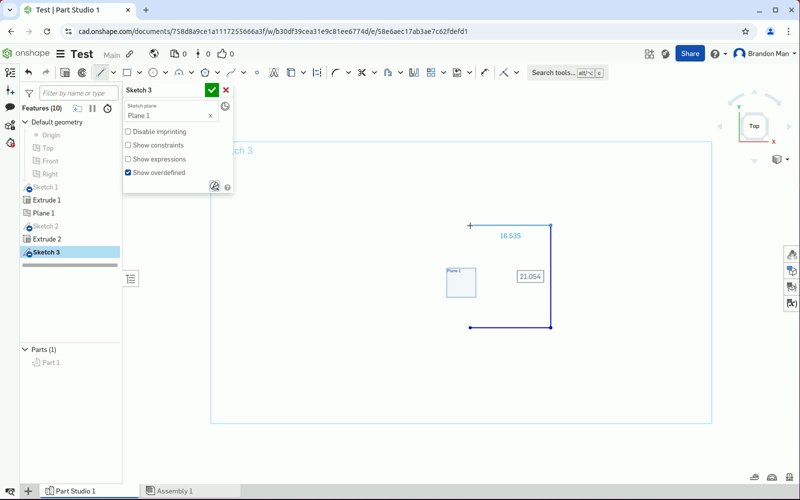
click(470, 225)
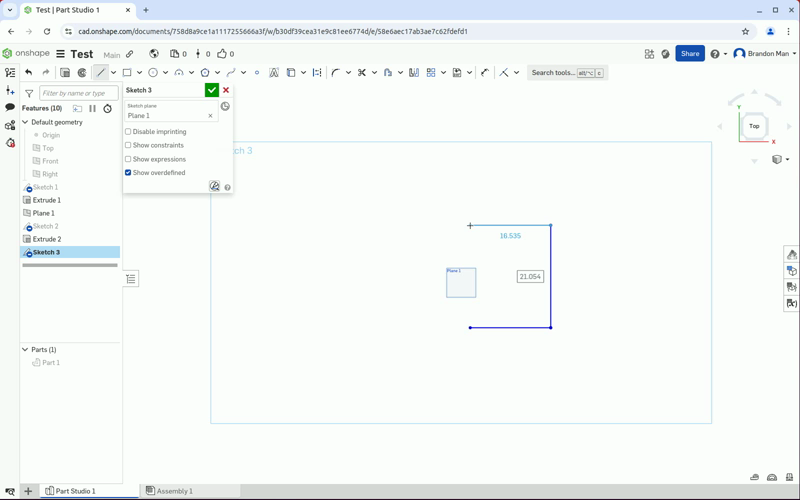
key_up(shift)
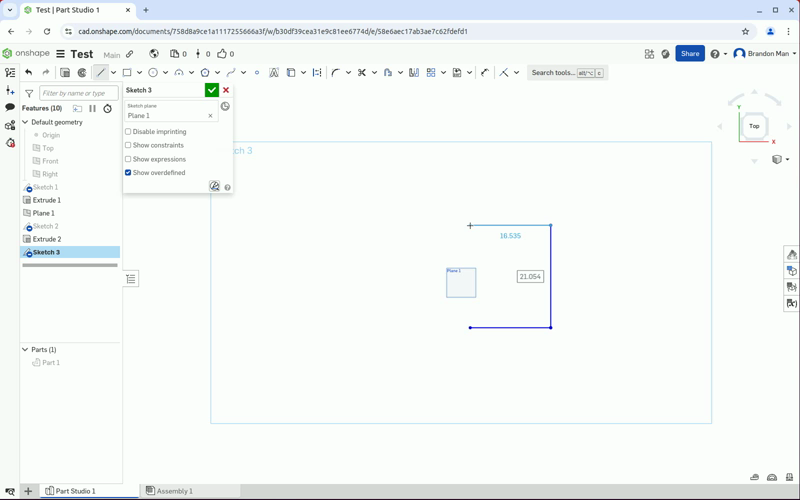
key_down(shift)
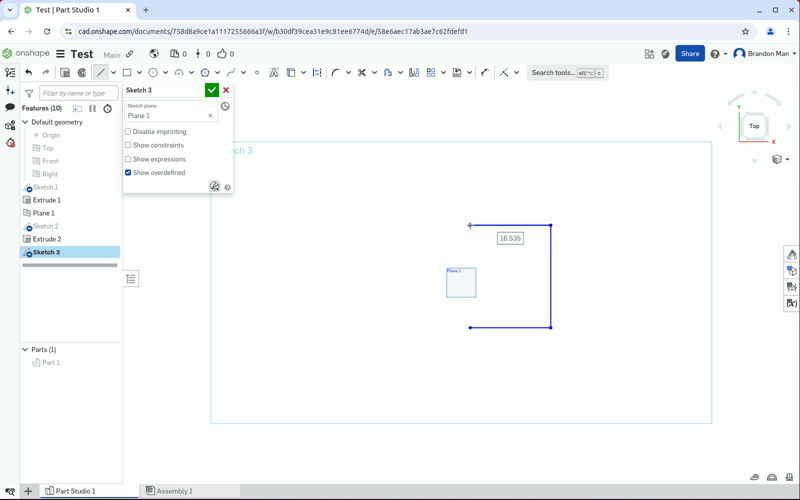
mouse_move(470, 327)
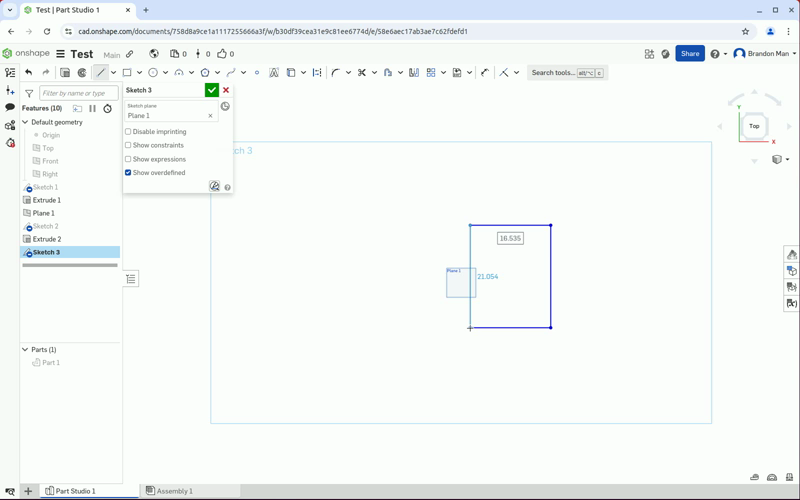
key_up(shift)
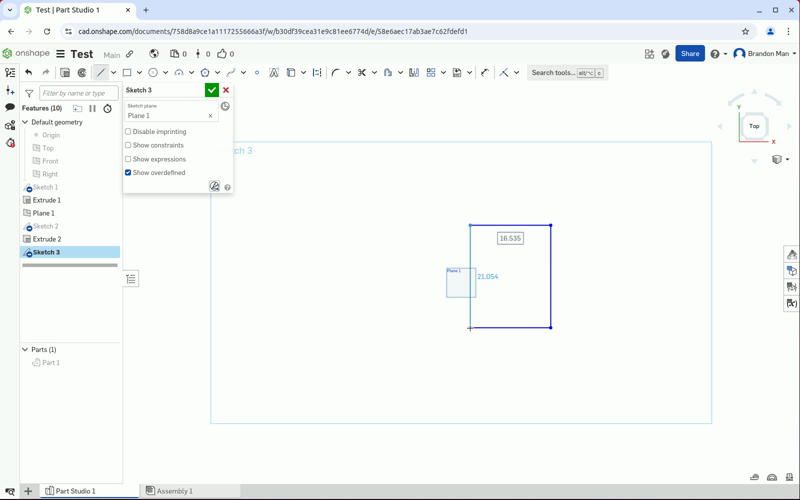
click(470, 327)
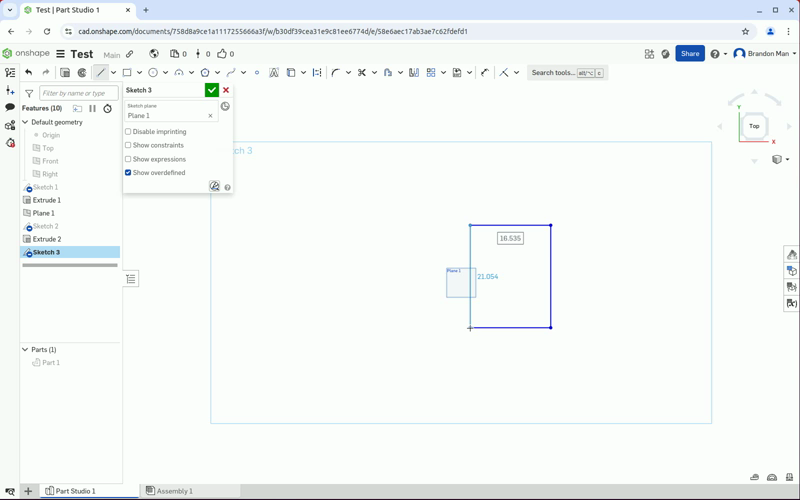
key(esc)
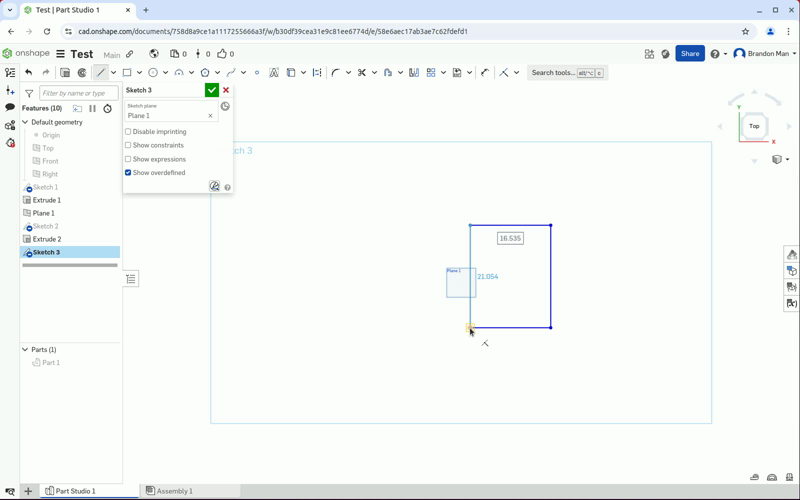
mouse_move(519, 301)
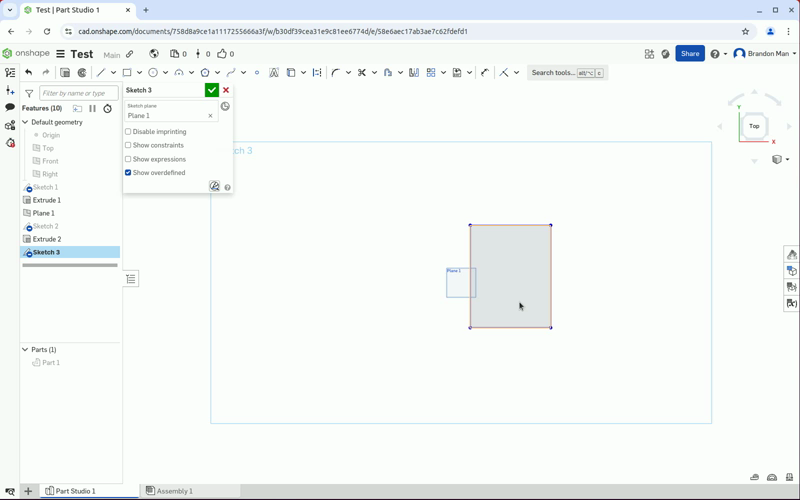
click(519, 301)
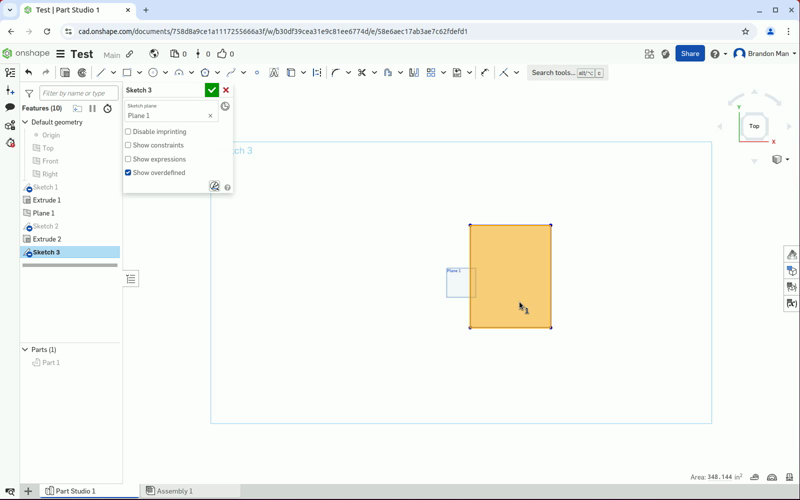
mouse_move(73, 352)
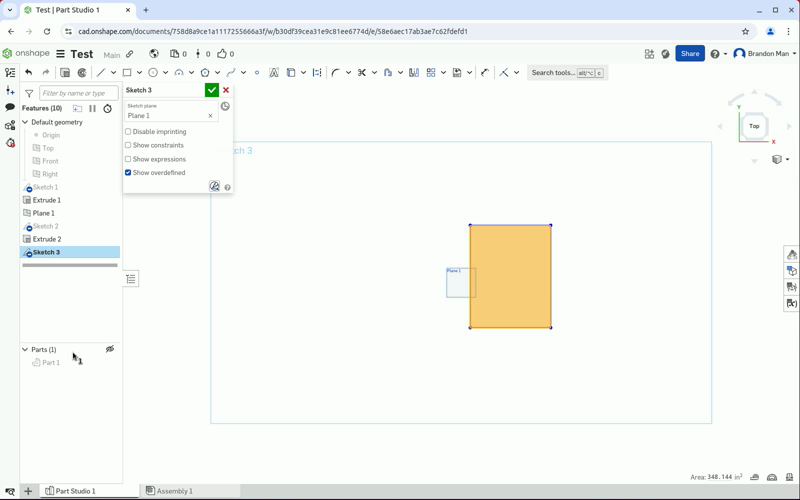
key(shift+y)
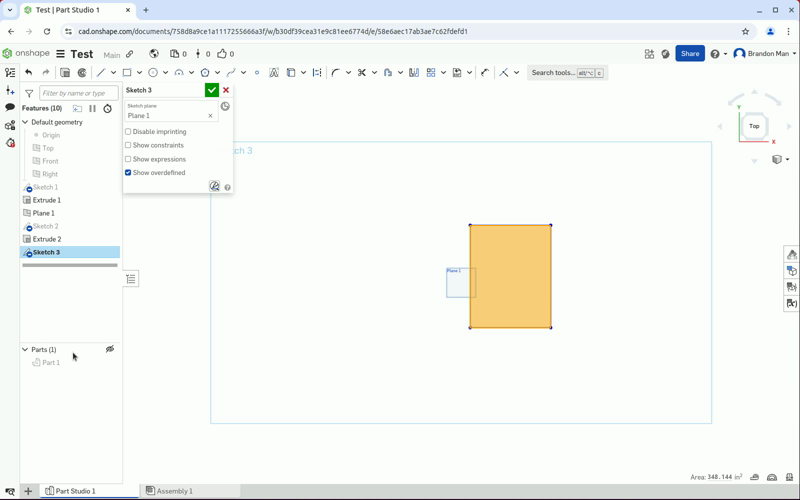
key(shift+e)
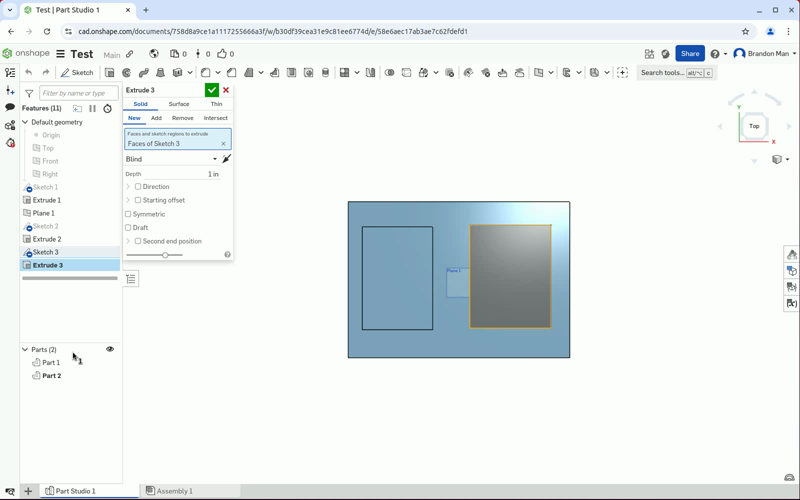
mouse_move(143, 106)
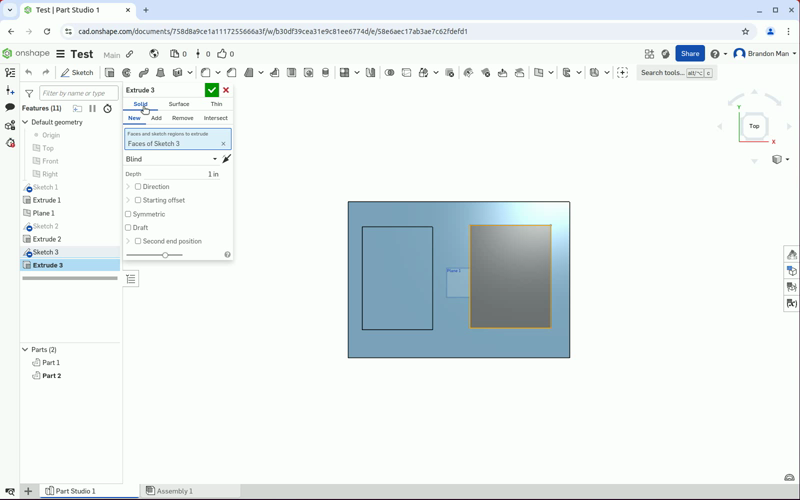
click(143, 106)
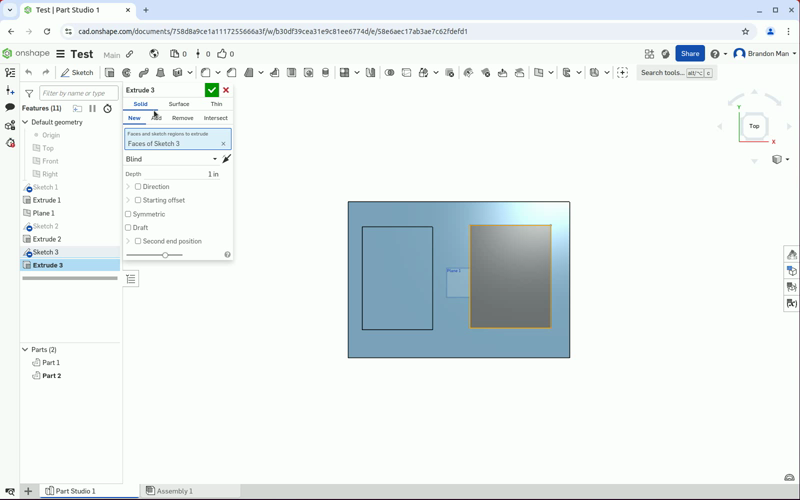
mouse_move(186, 120)
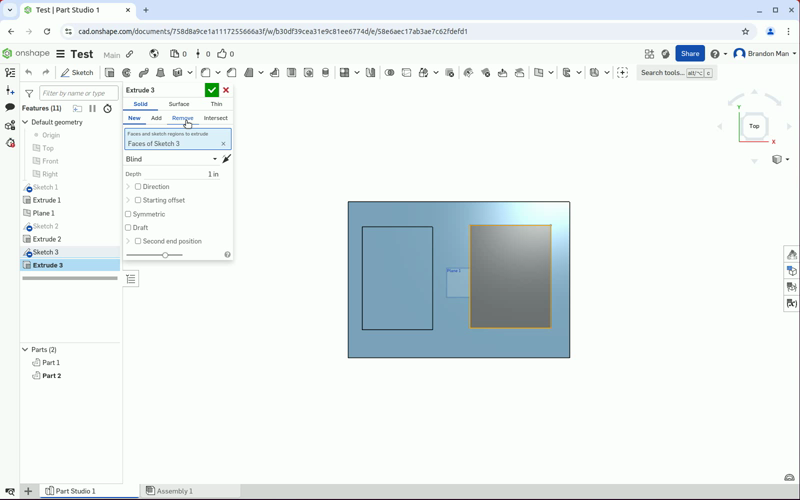
click(186, 120)
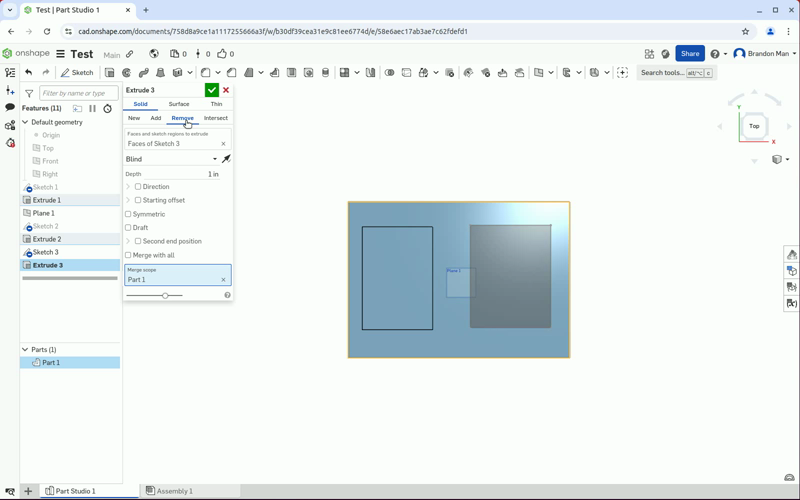
key(tab, 4)
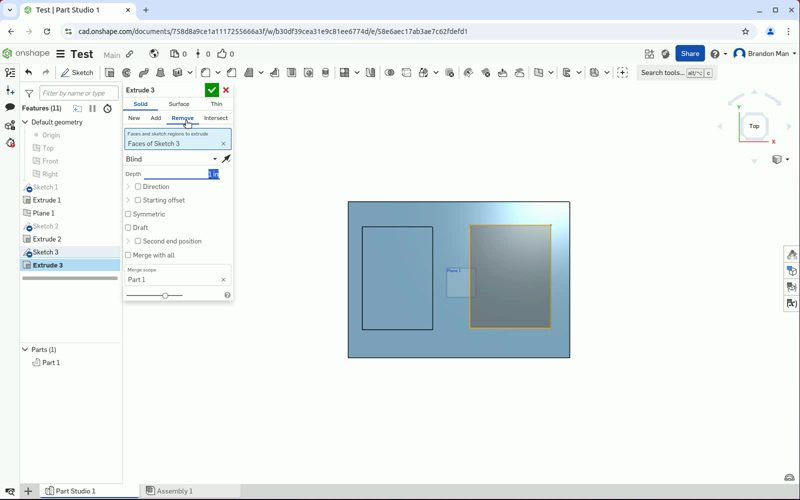
text(8.425)
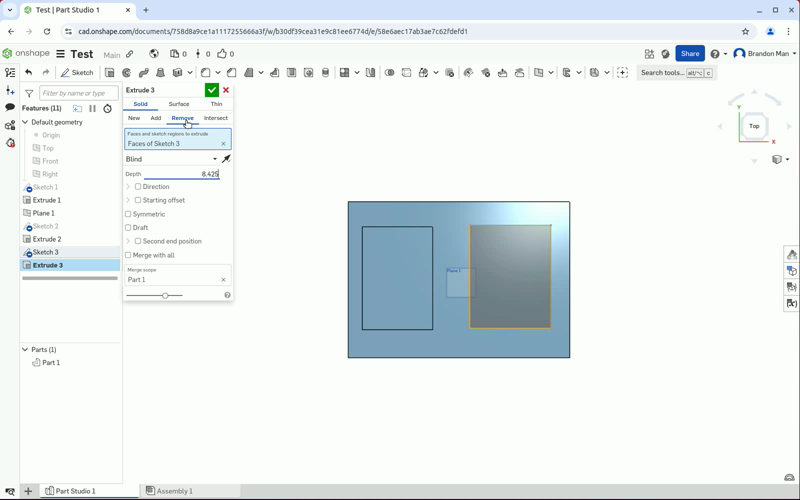
key(tab, 6)
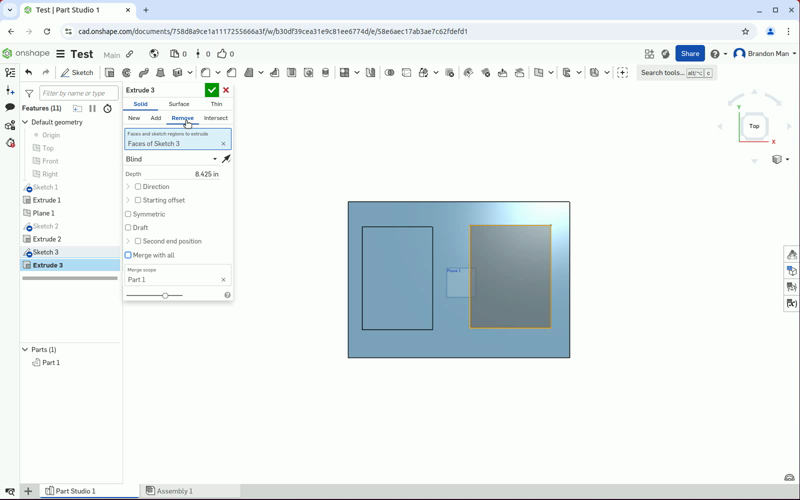
key(space)
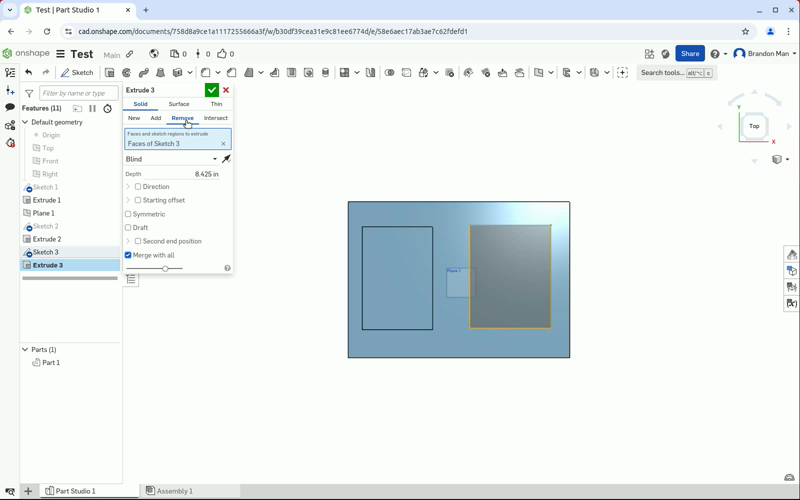
key(enter)
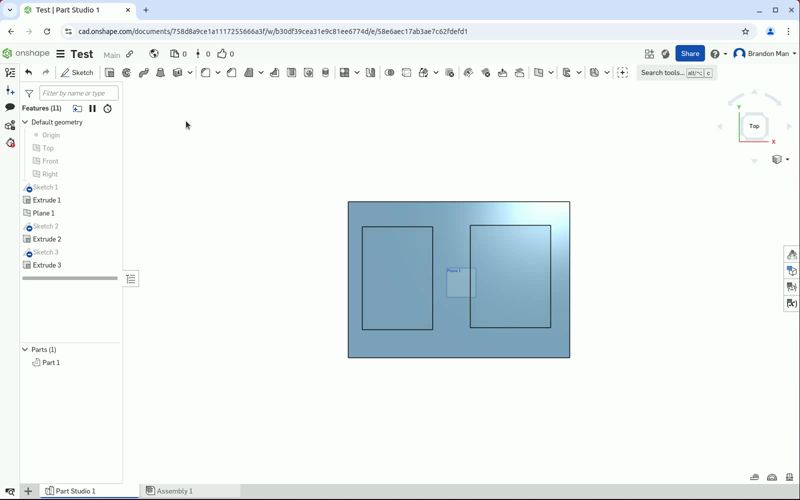
key(shift+h)
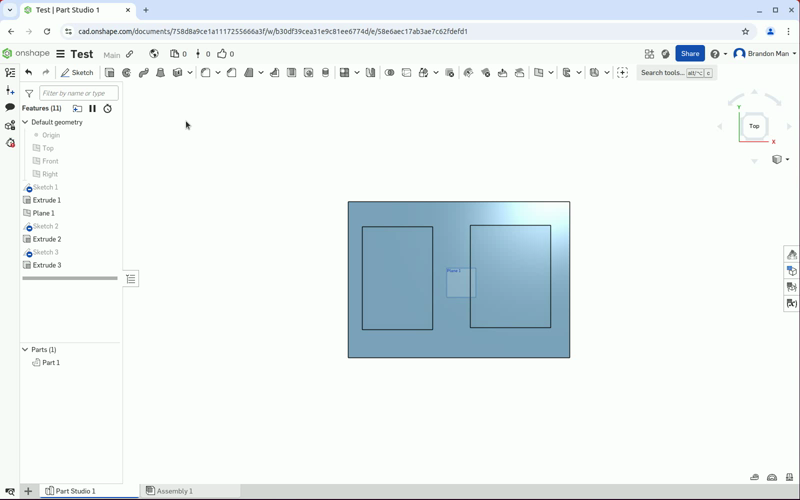
key(shift+h)
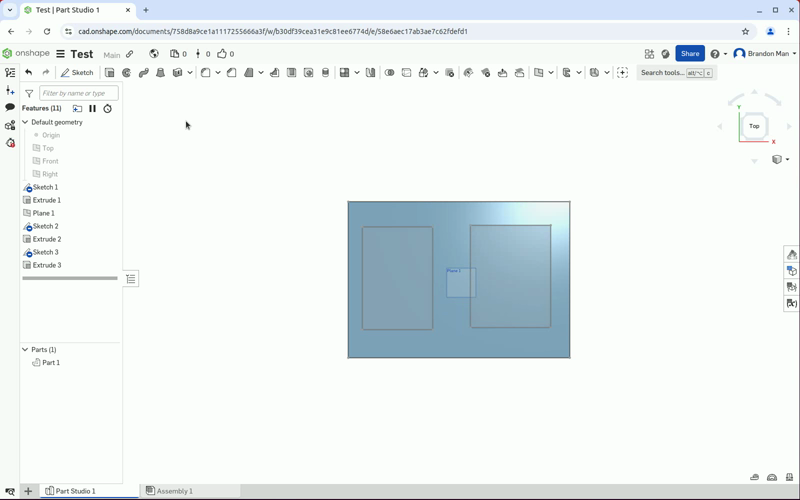
key(shift+7)
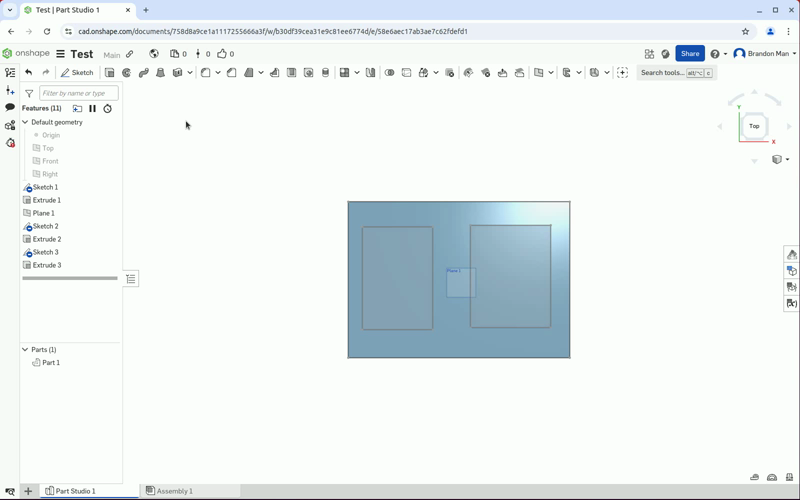
key(up, 3)
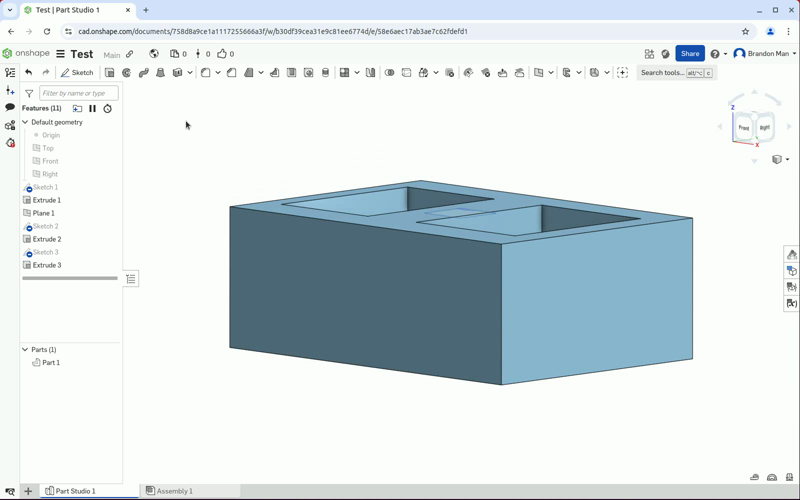
key(left, 3)
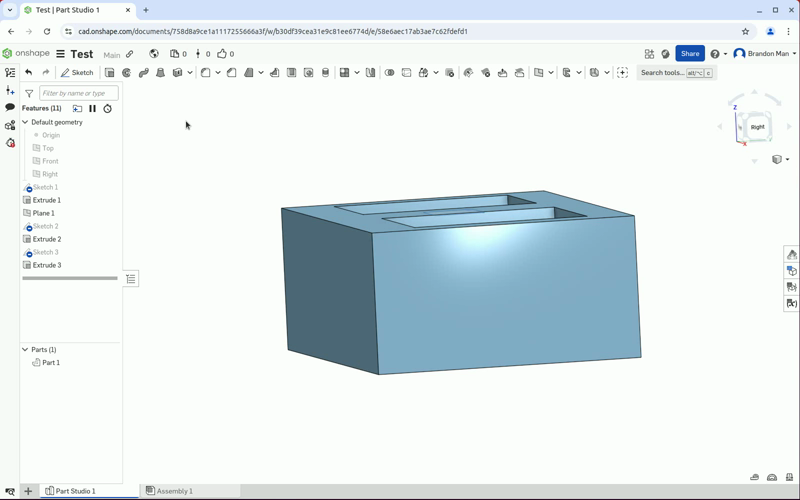
key(right, 3)
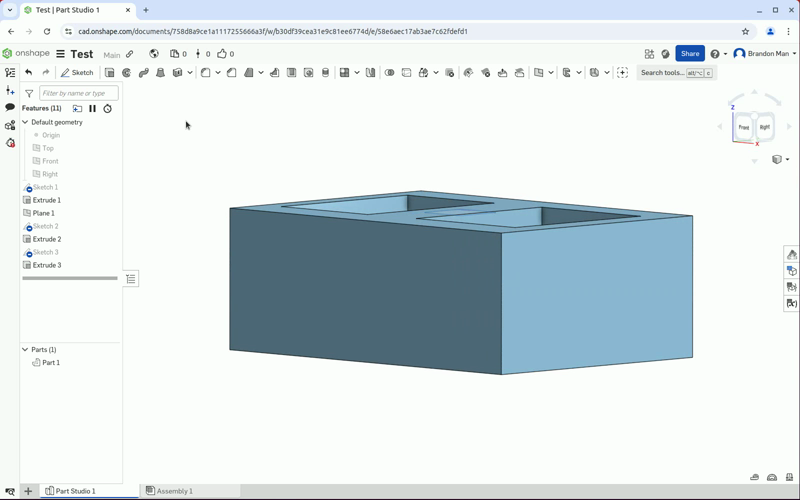
key(down, 3)
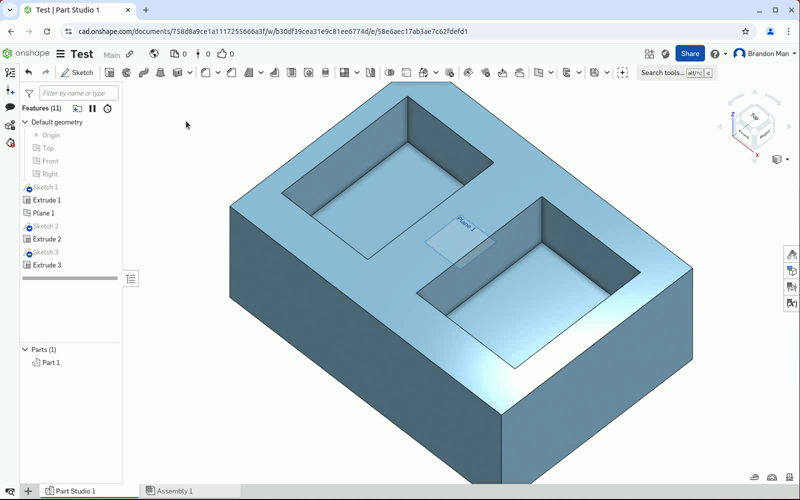
mouse_move(73, 189)
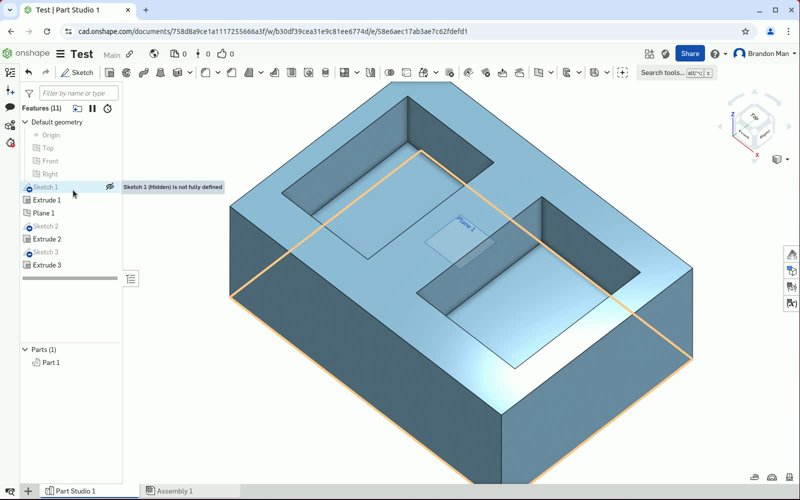
click(73, 189)